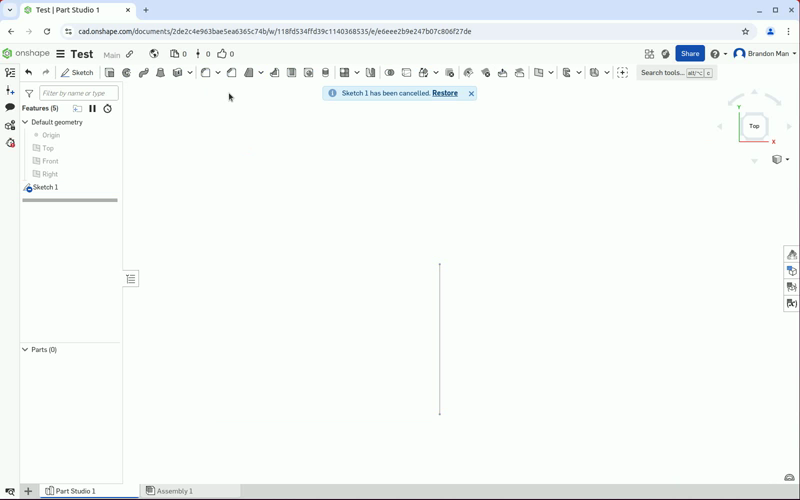
key(shift+h)
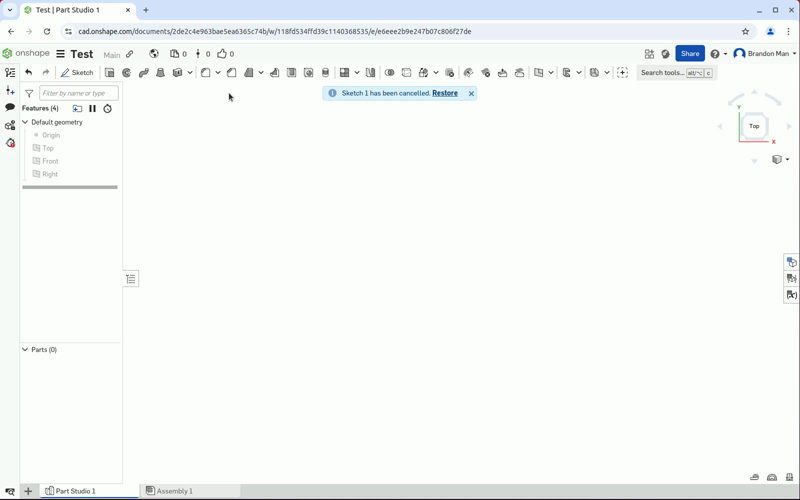
mouse_move(73, 352)
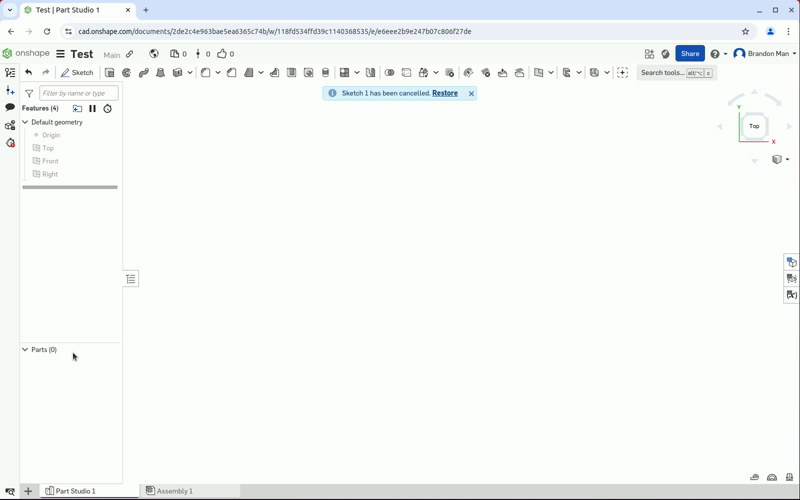
key(y)
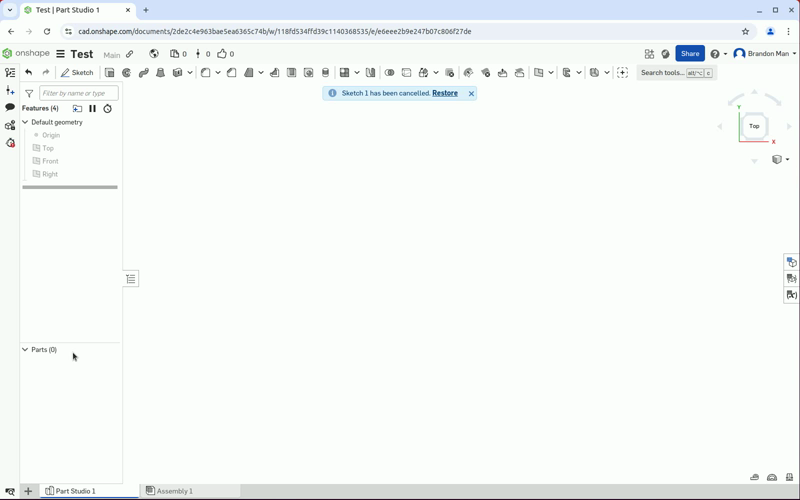
key(shift+p)
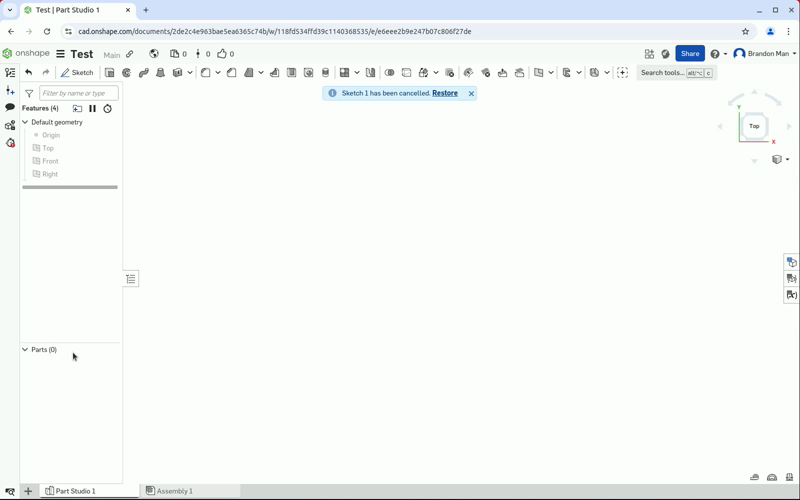
key(space)
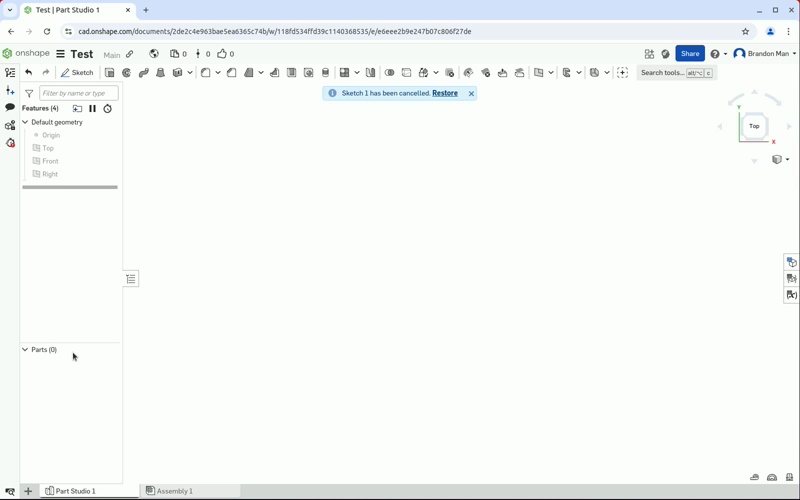
key_down(shift)
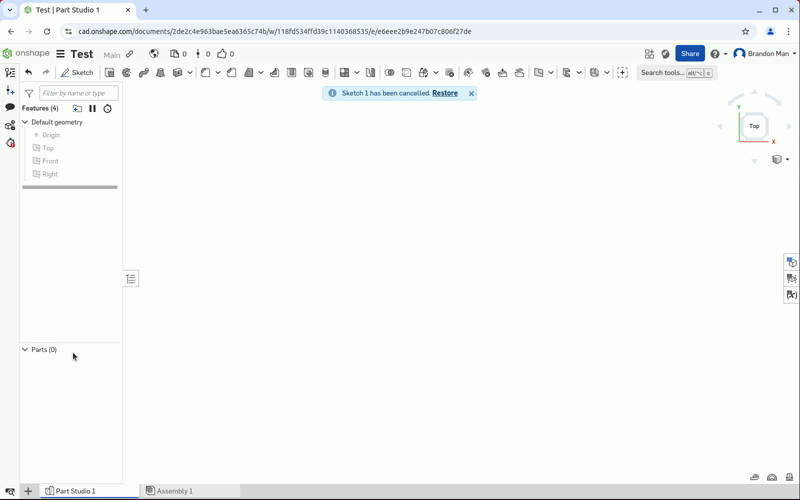
key(up)
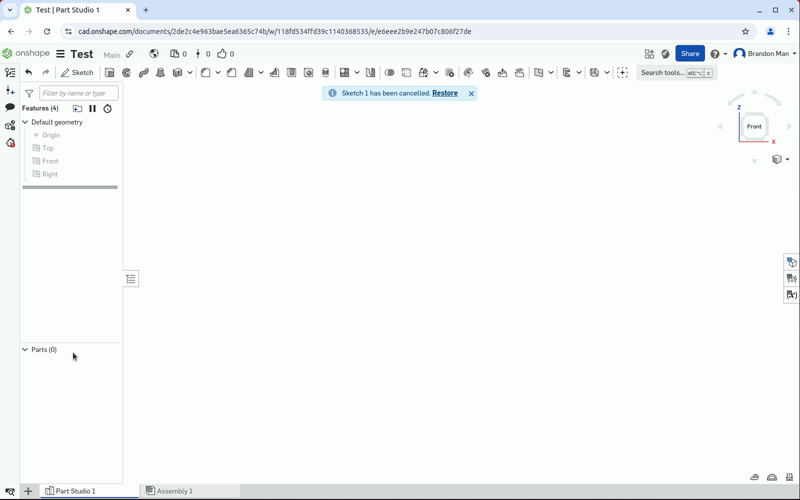
key_up(shift)
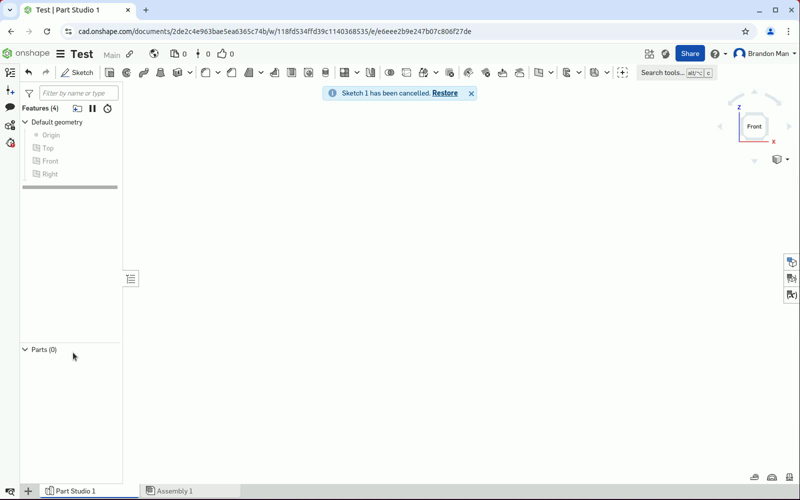
mouse_move(73, 352)
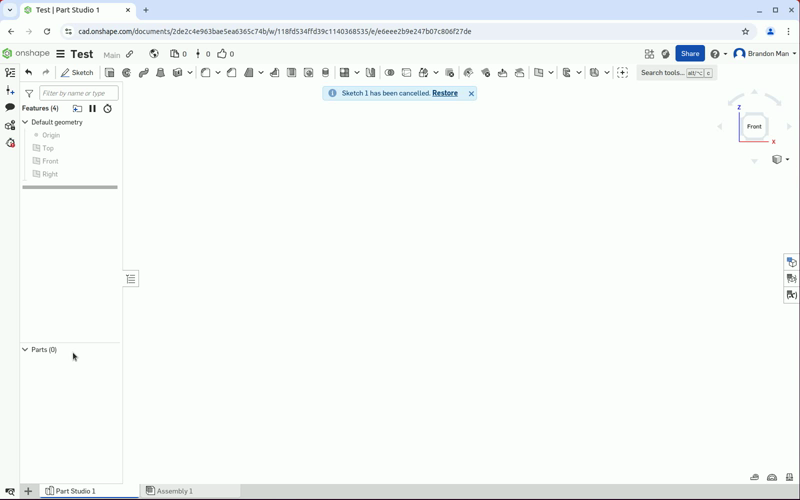
key(shift+y)
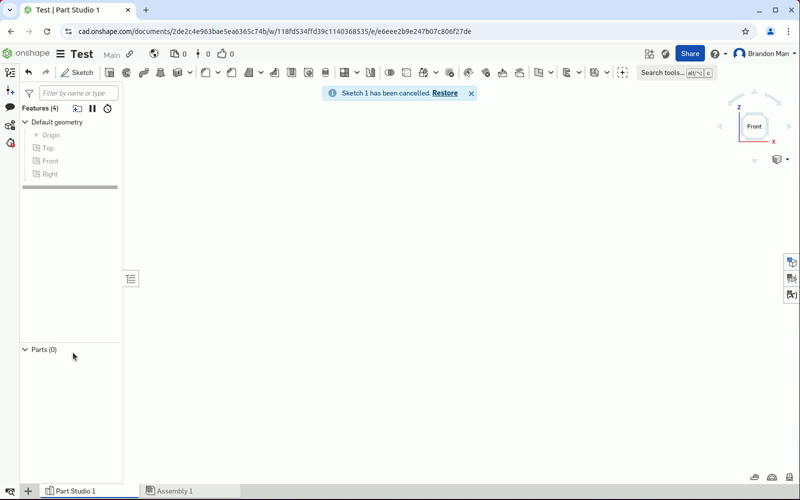
key(shift+s)
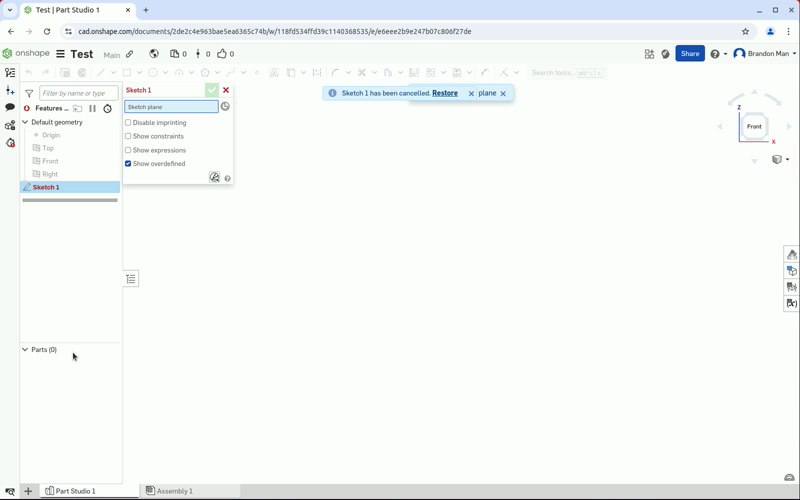
mouse_move(73, 163)
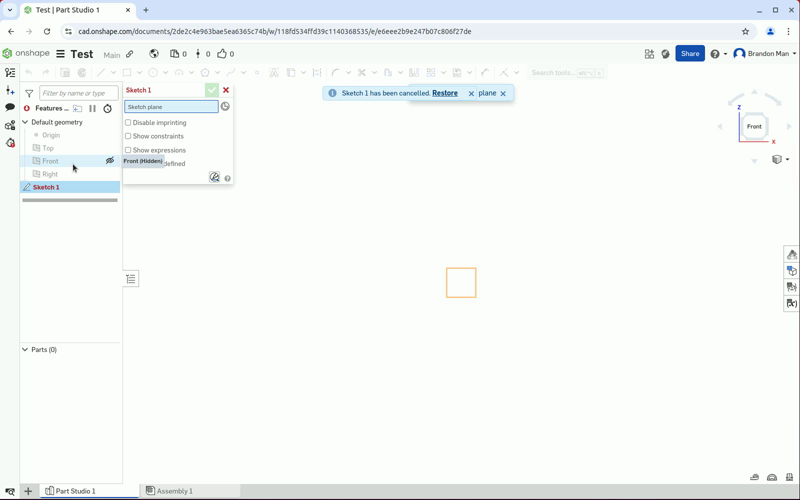
click(73, 163)
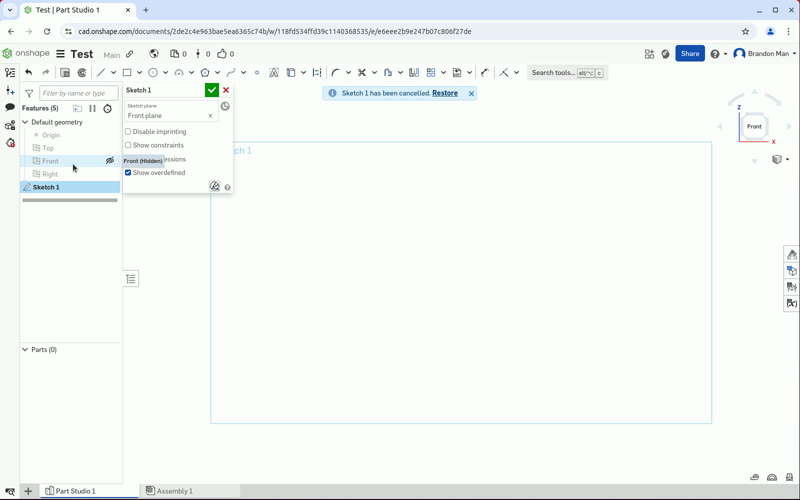
mouse_move(73, 352)
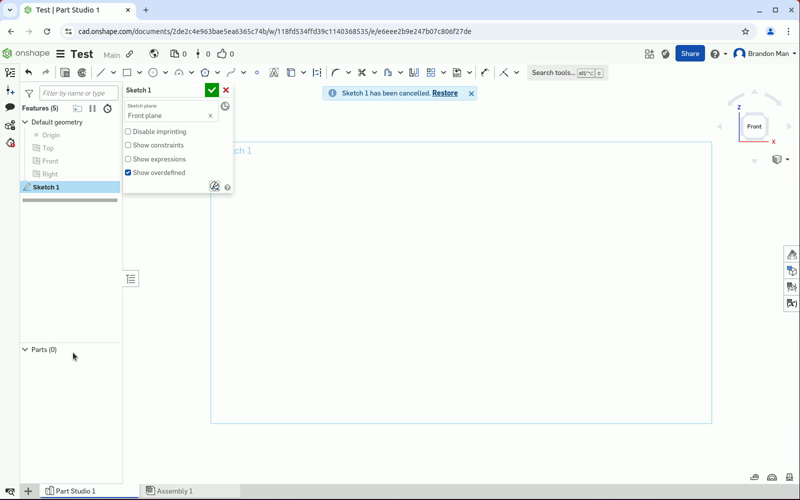
key(y)
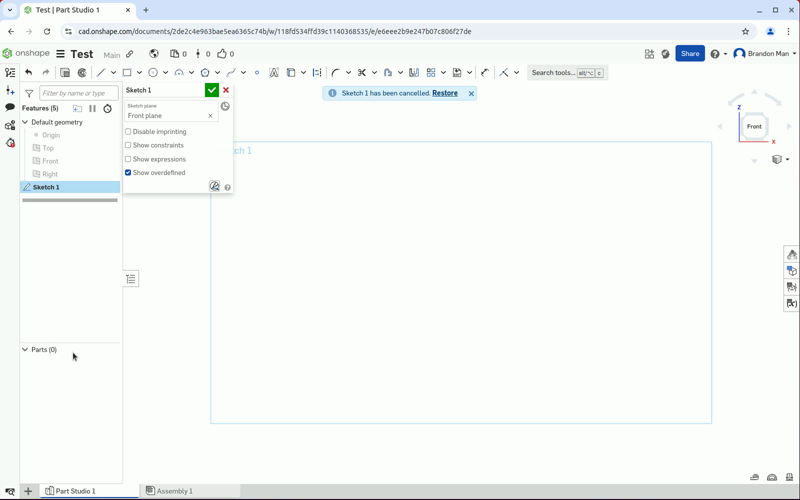
key(c)
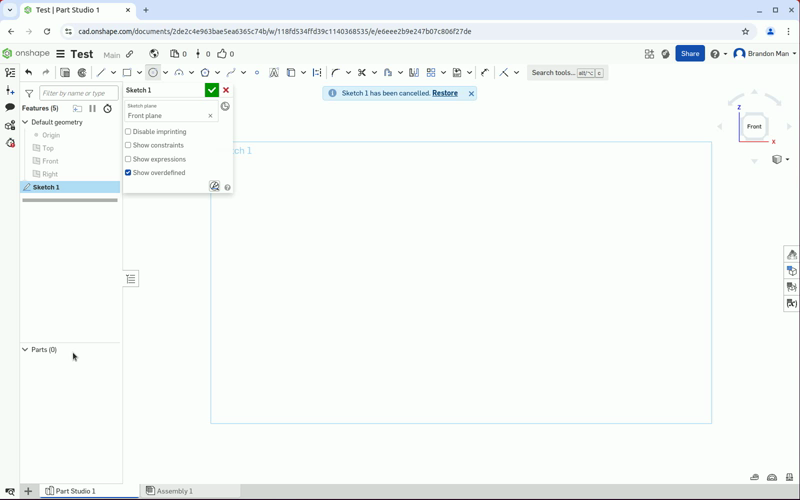
key_down(shift)
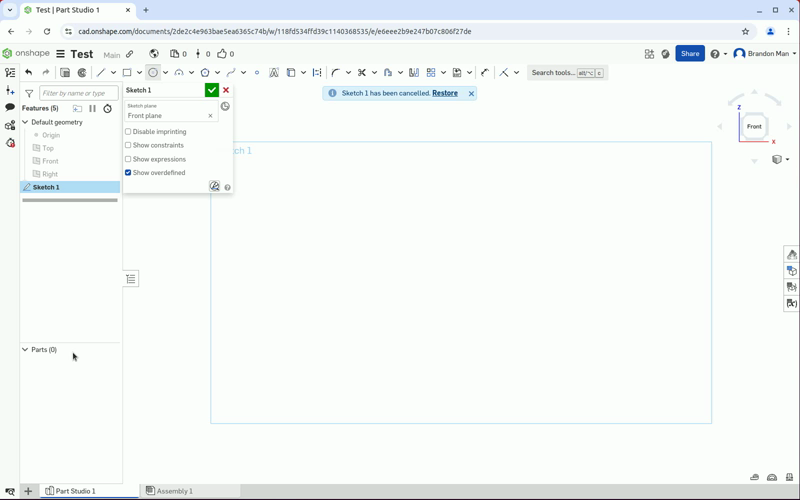
mouse_move(461, 282)
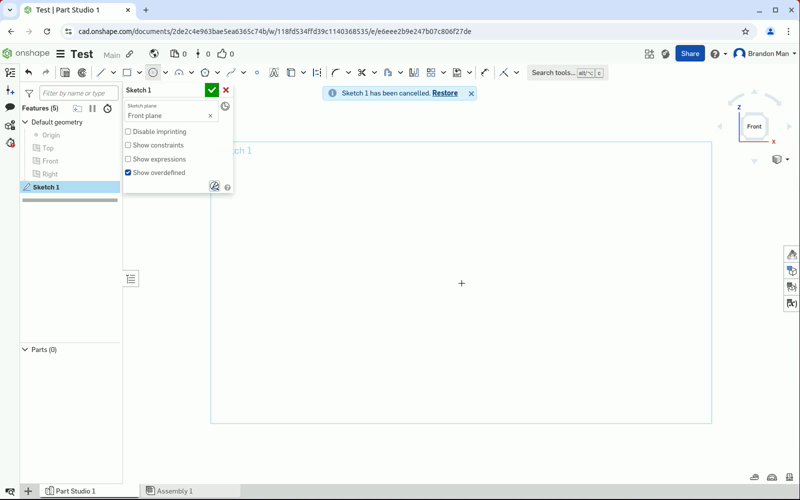
click(461, 282)
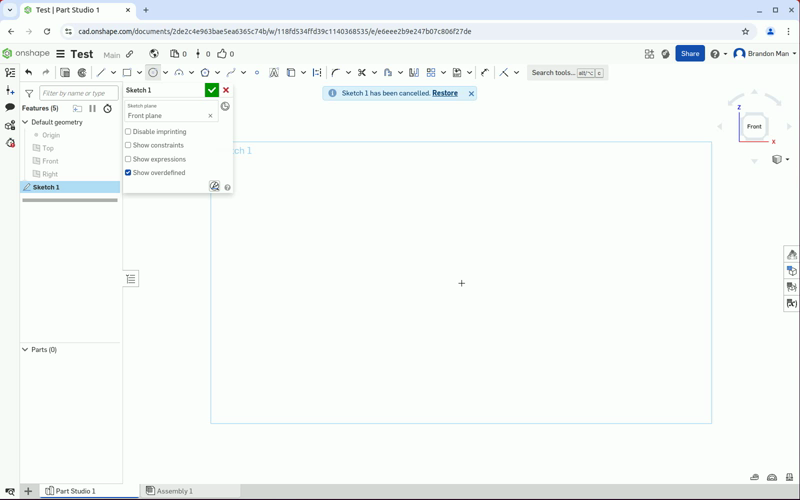
key_up(shift)
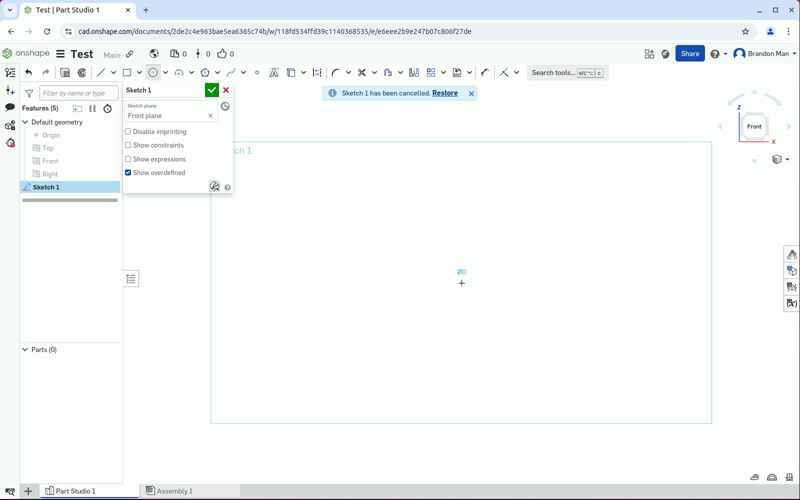
mouse_move(482, 282)
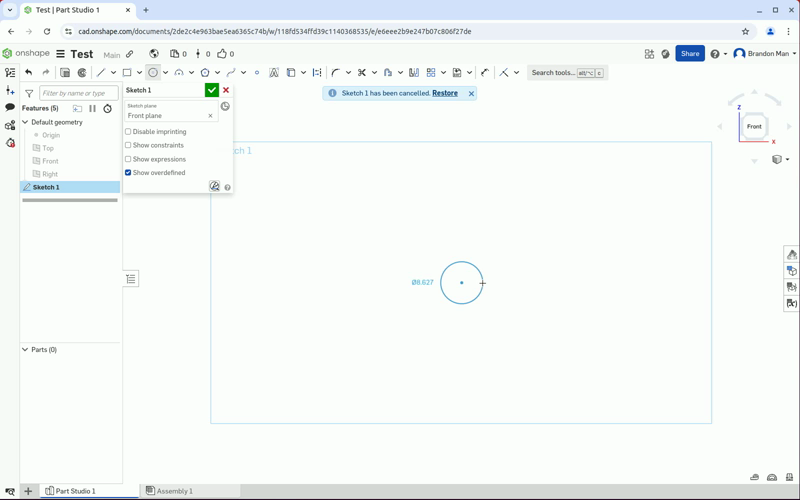
click(482, 282)
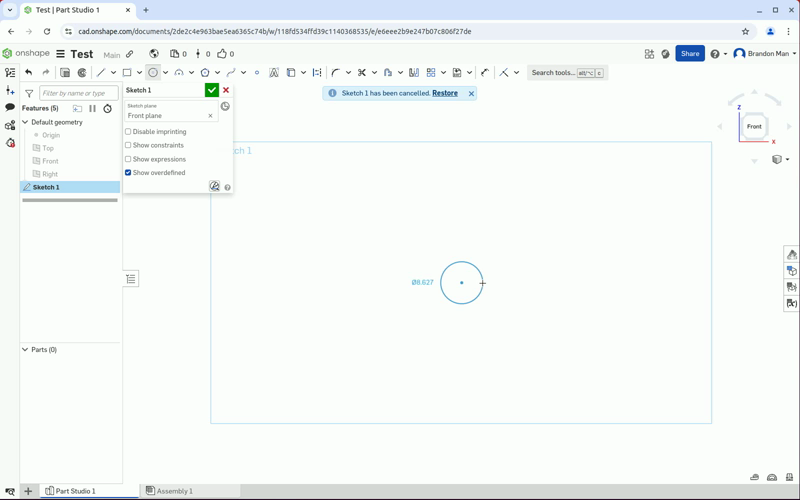
key(esc)
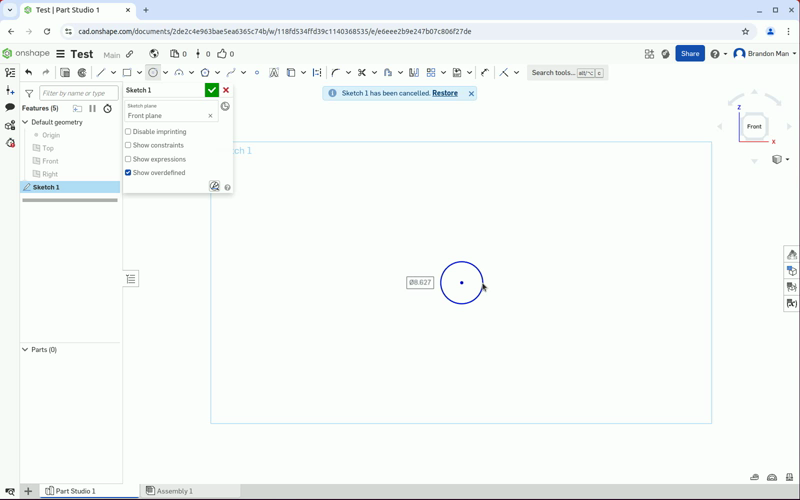
mouse_move(464, 265)
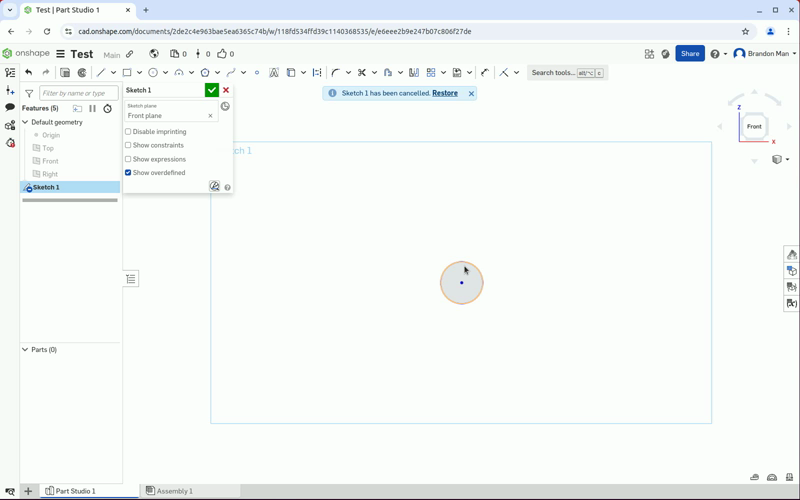
scroll(6)
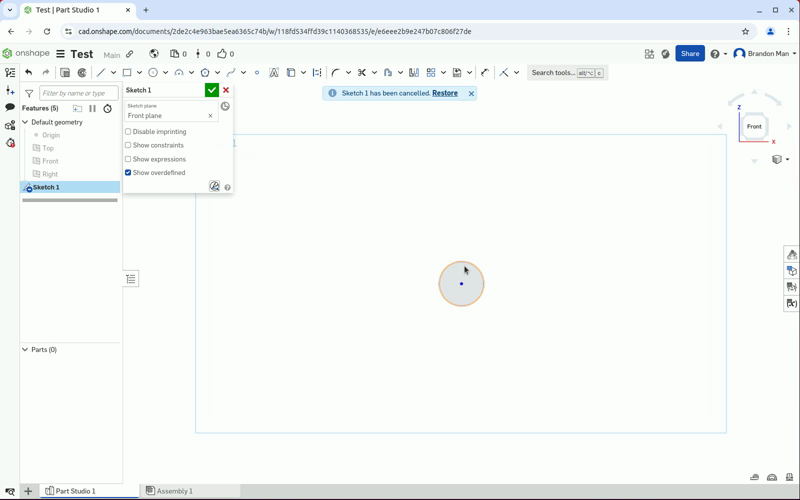
scroll(6)
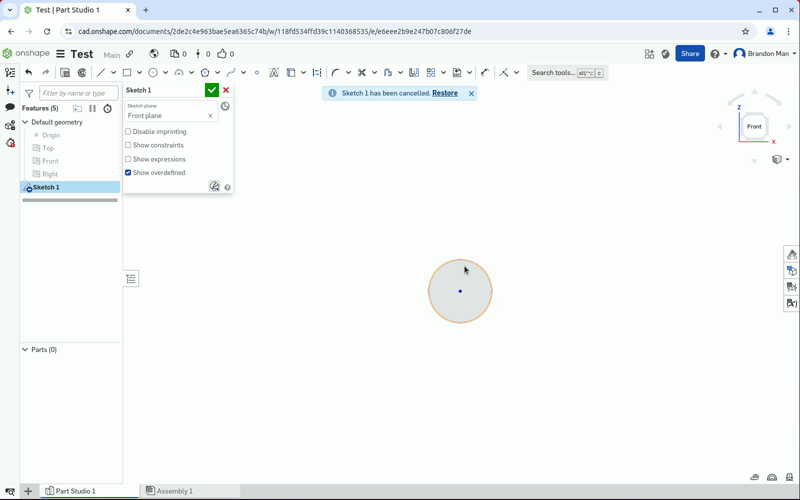
scroll(6)
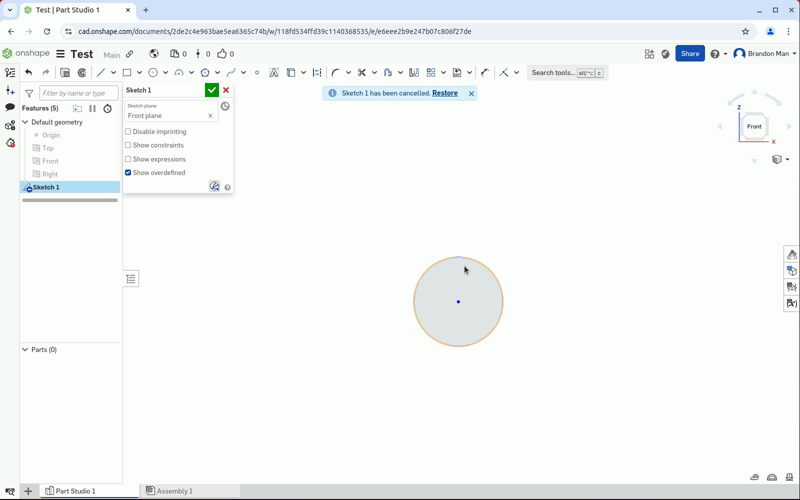
scroll(6)
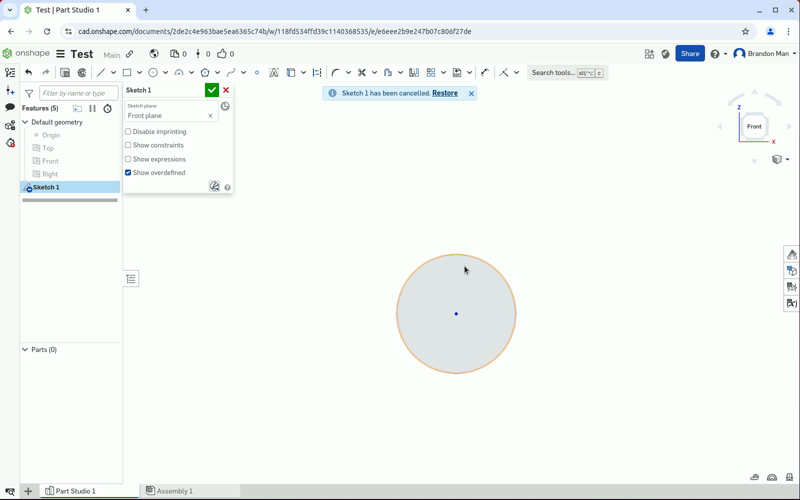
scroll(6)
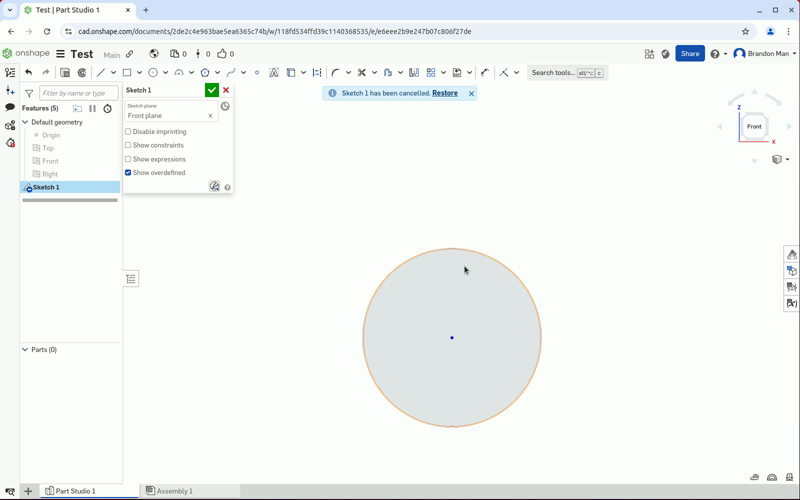
scroll(6)
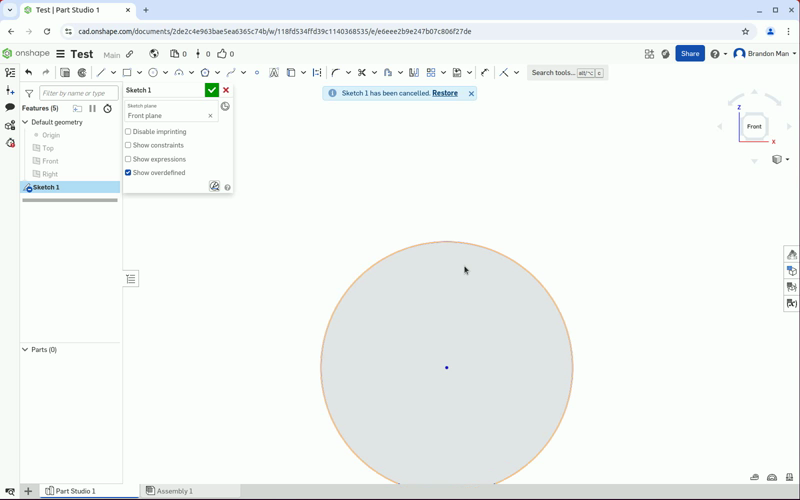
scroll(6)
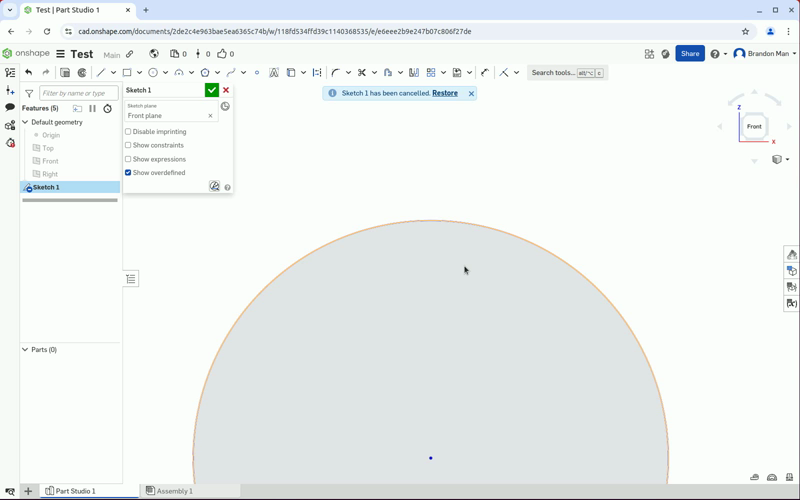
click(464, 265)
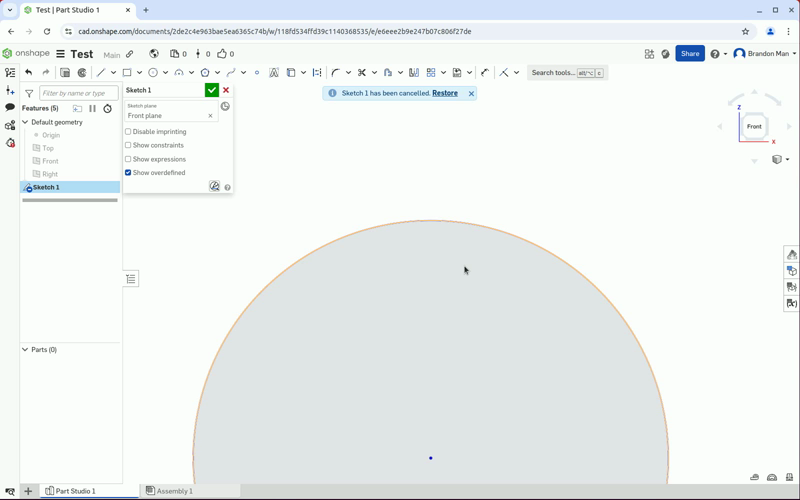
scroll(-6)
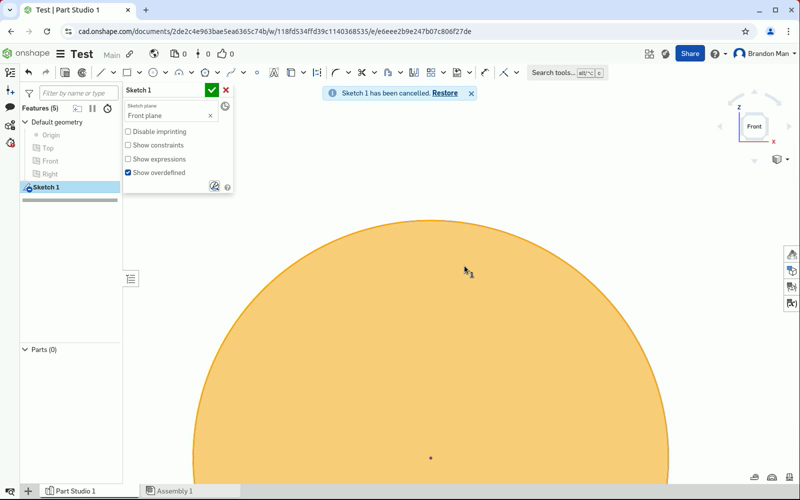
scroll(-6)
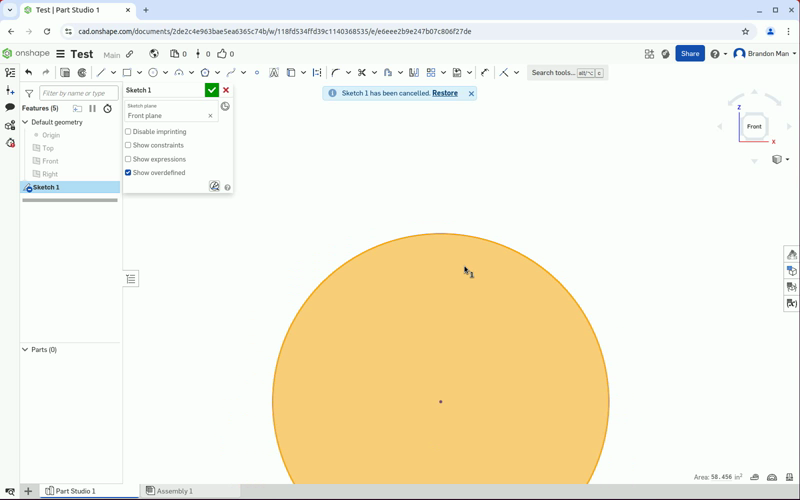
scroll(-6)
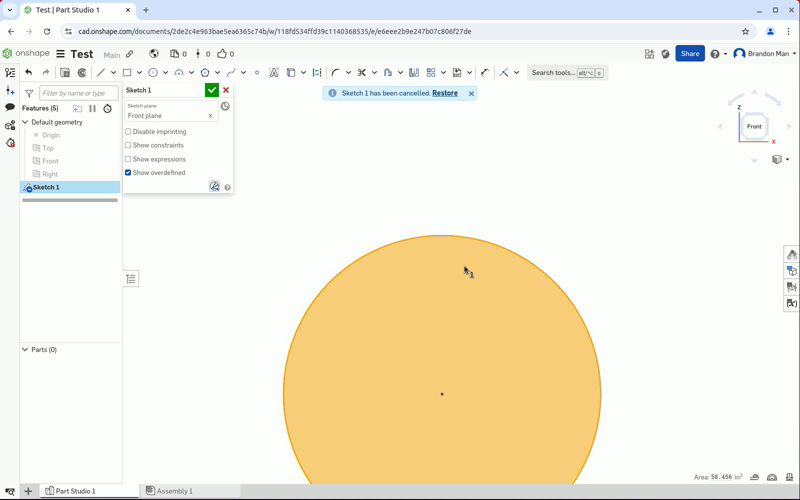
scroll(-6)
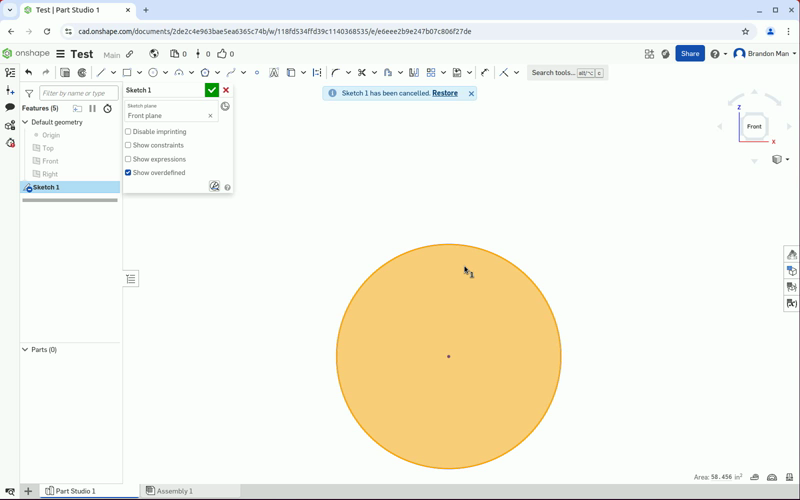
scroll(-6)
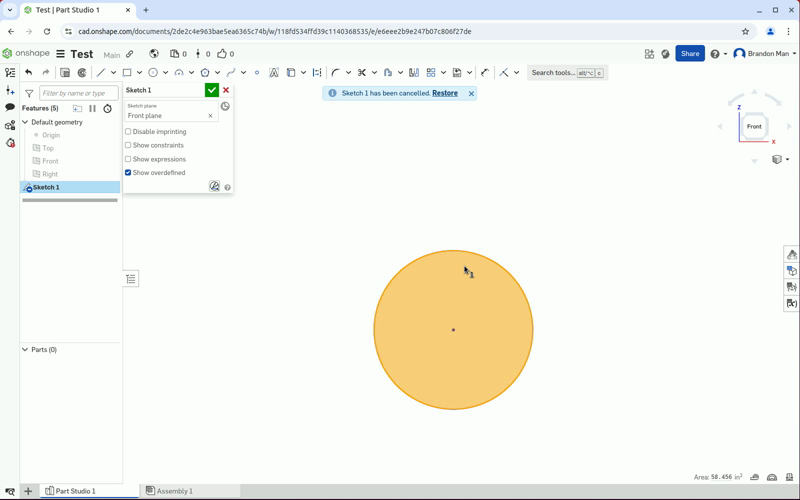
scroll(-6)
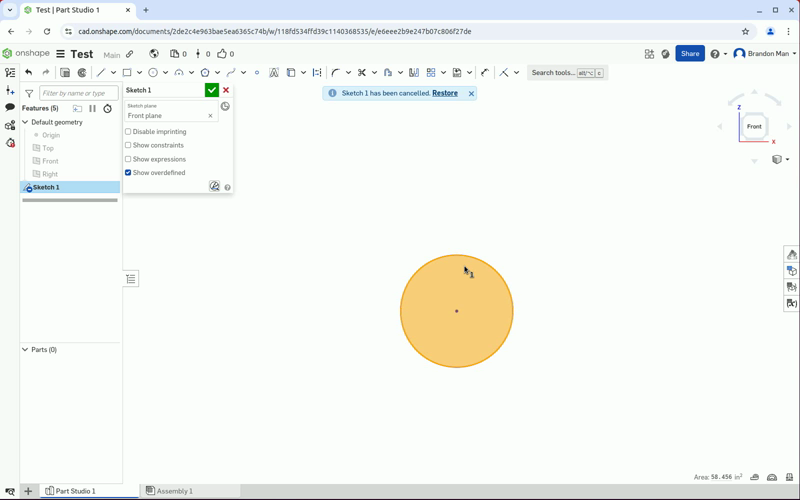
scroll(-6)
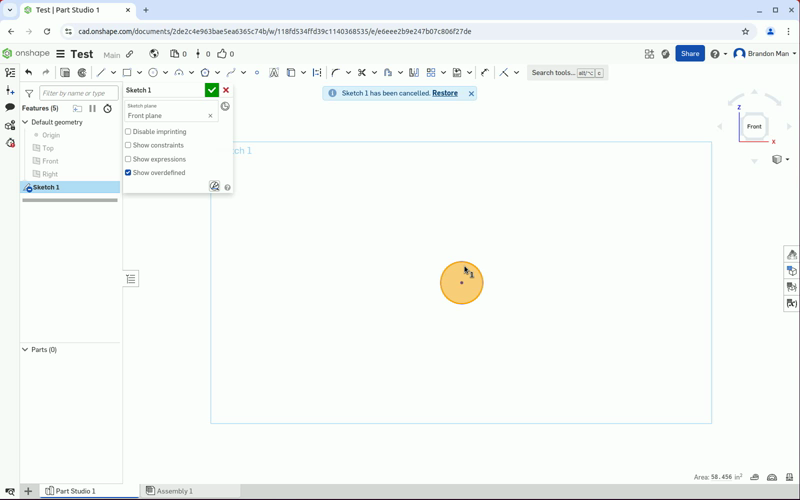
mouse_move(73, 352)
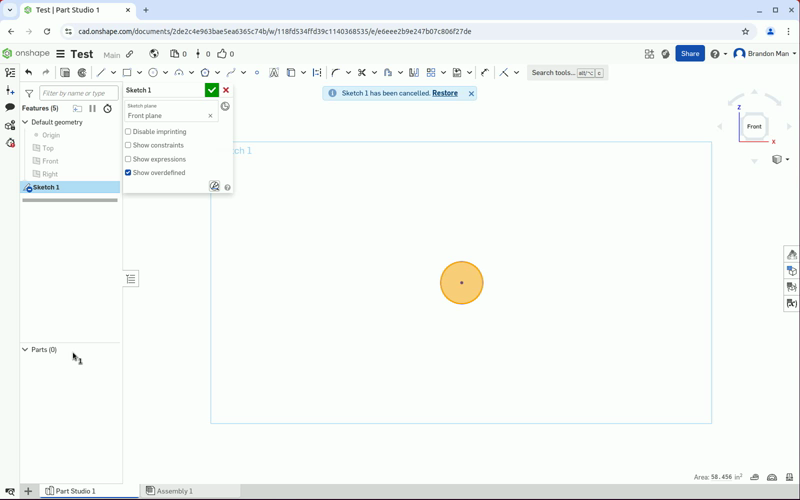
key(shift+y)
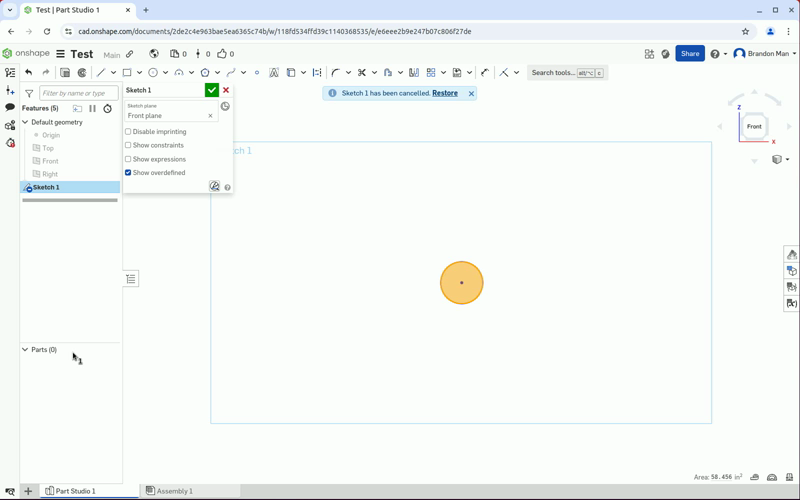
key(shift+e)
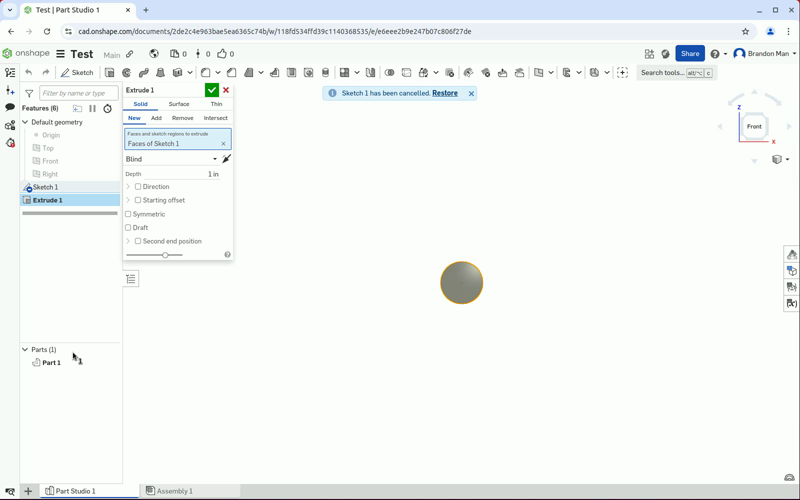
mouse_move(143, 106)
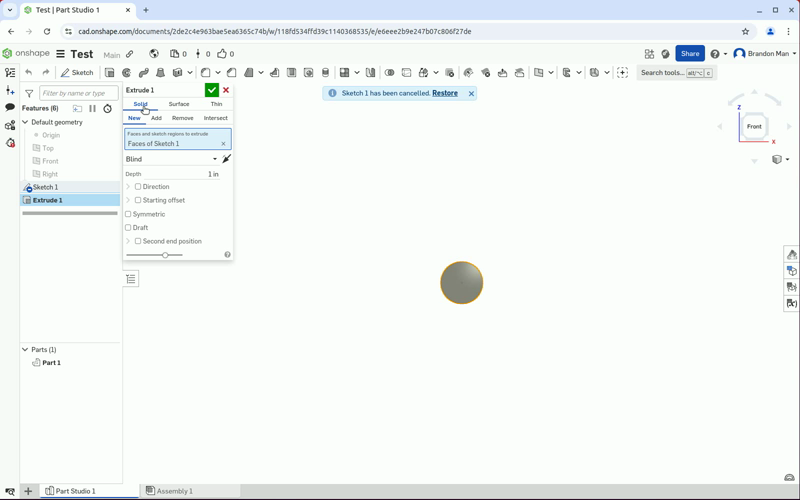
click(143, 106)
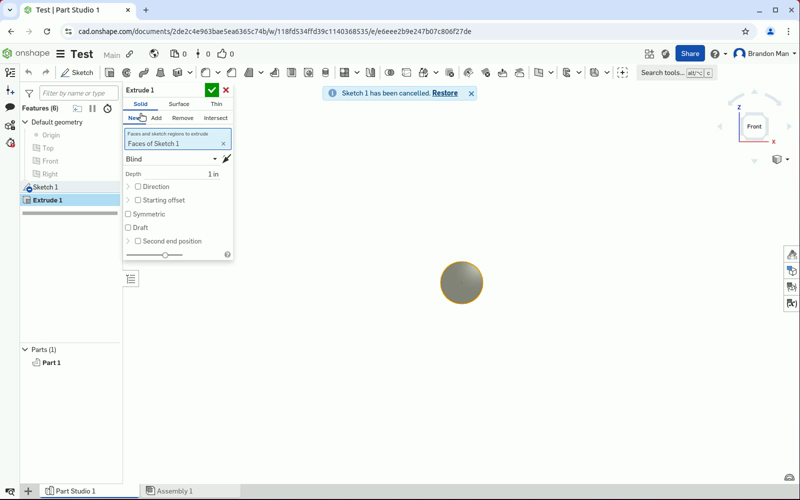
mouse_move(137, 120)
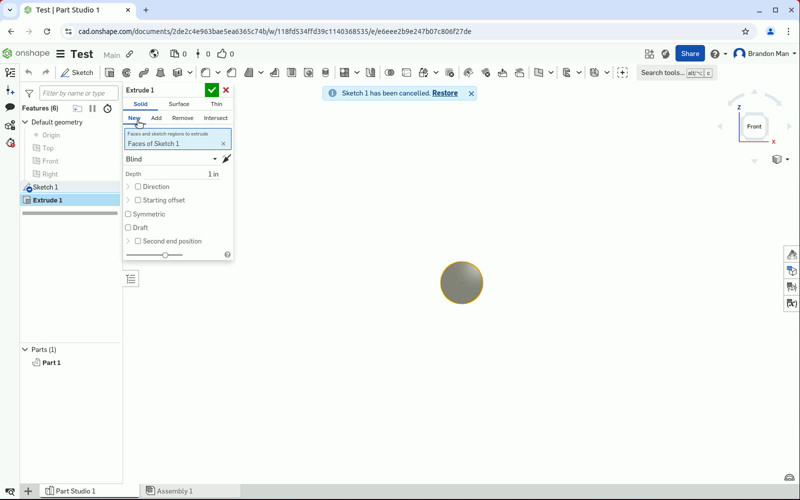
click(137, 120)
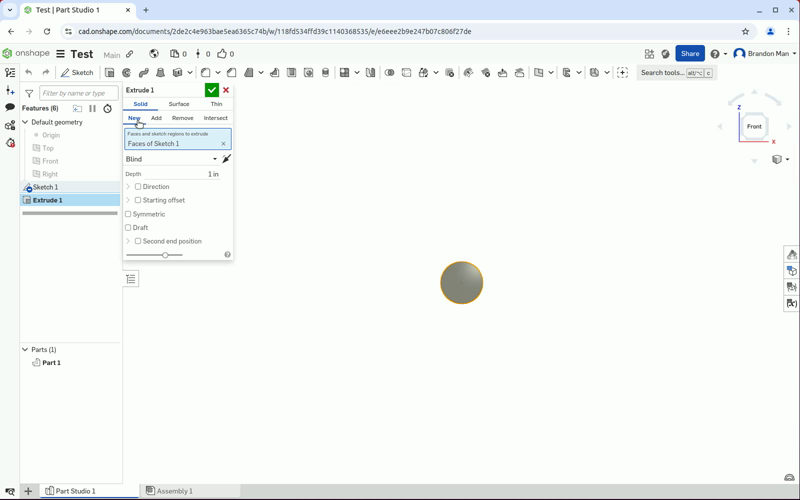
key(tab, 4)
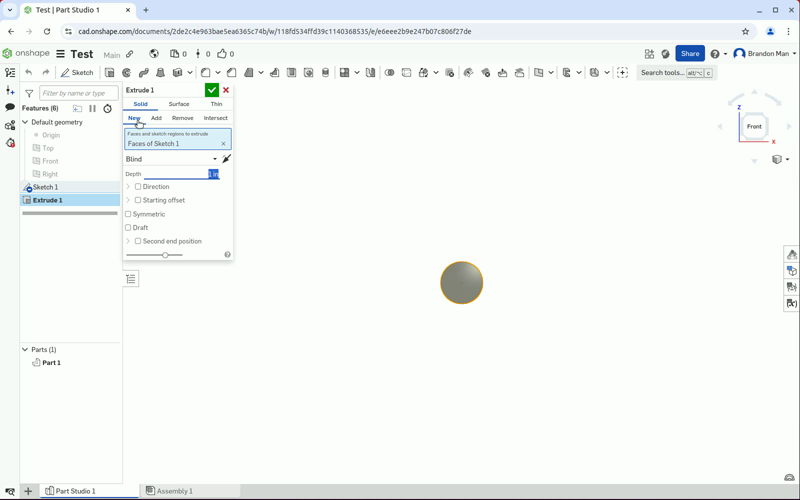
text(8.666)
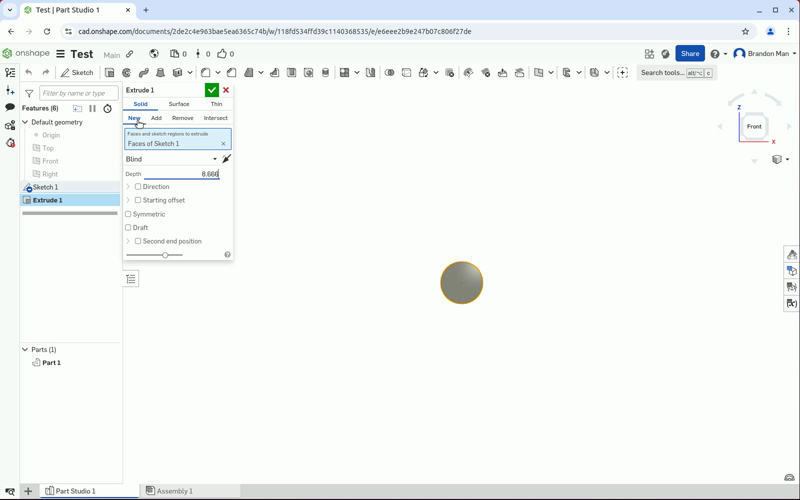
key(enter)
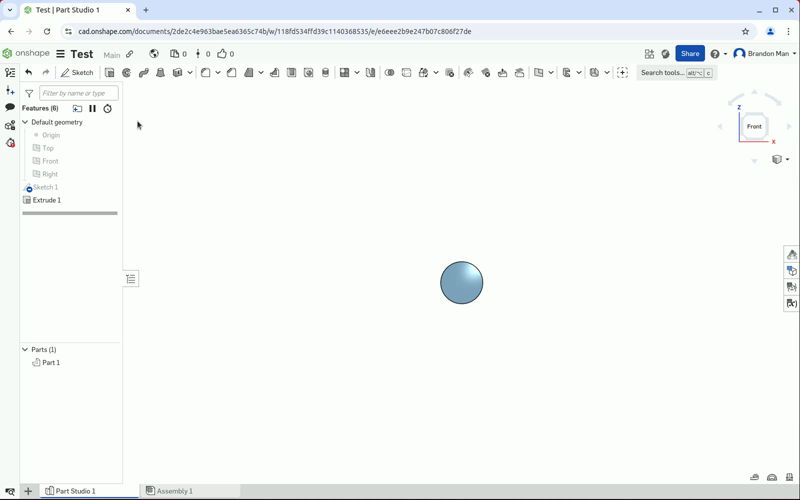
key(shift+h)
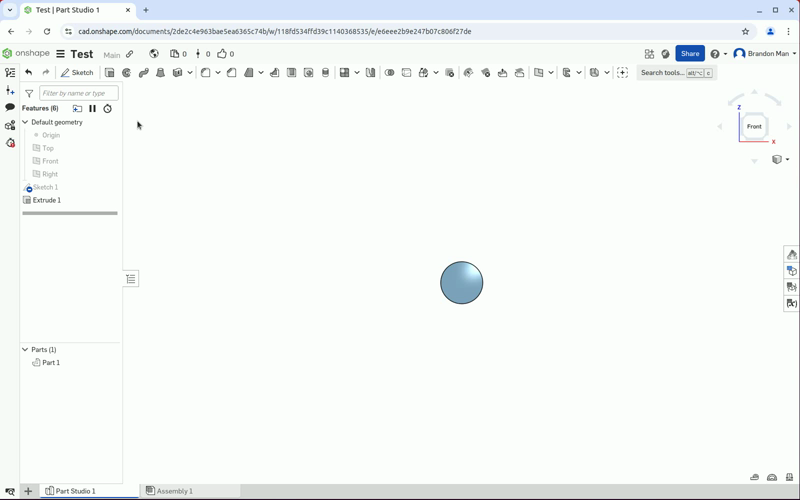
key(shift+h)
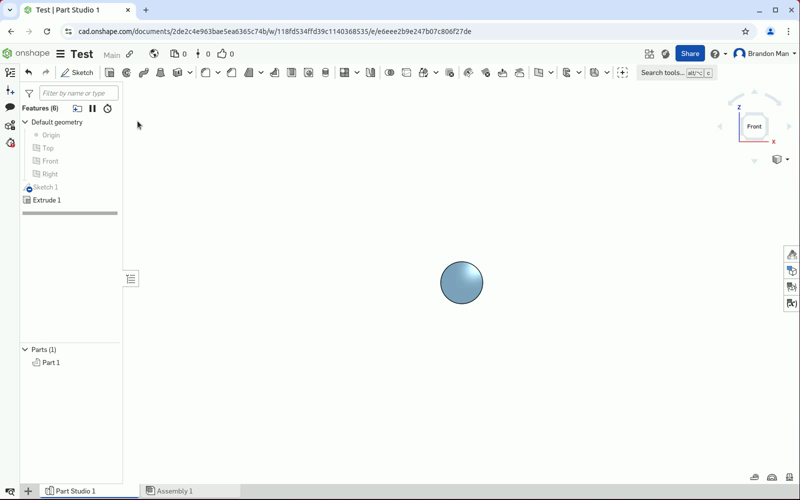
mouse_move(73, 189)
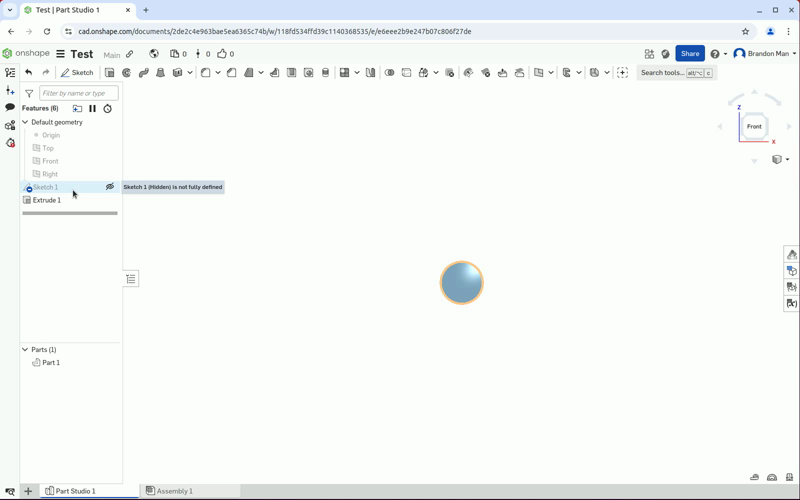
click(73, 189)
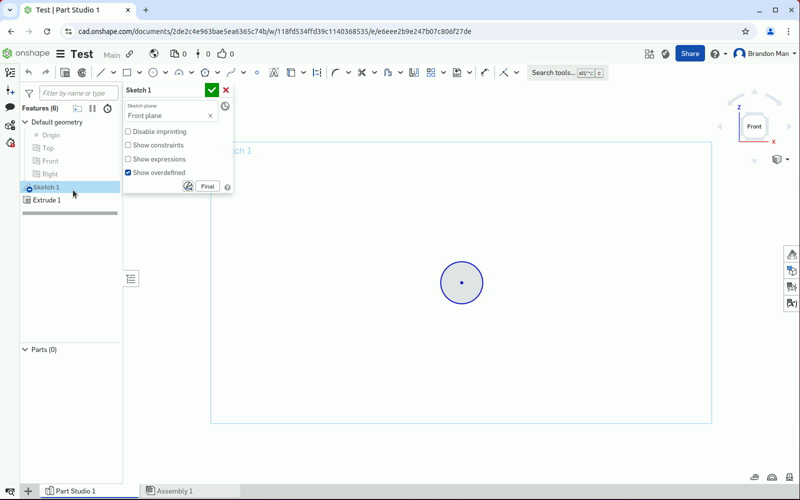
mouse_move(229, 92)
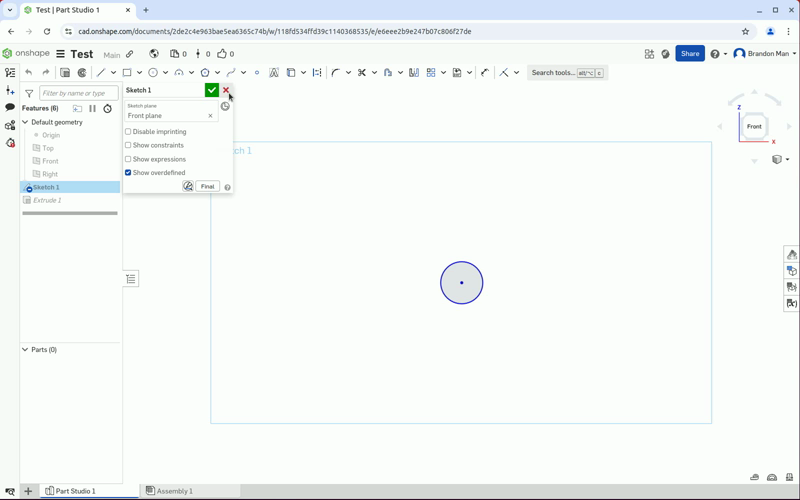
click(229, 92)
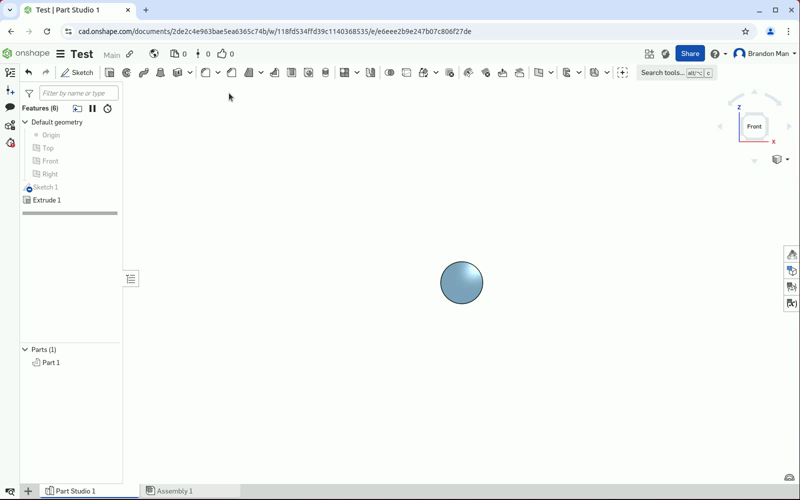
mouse_move(541, 75)
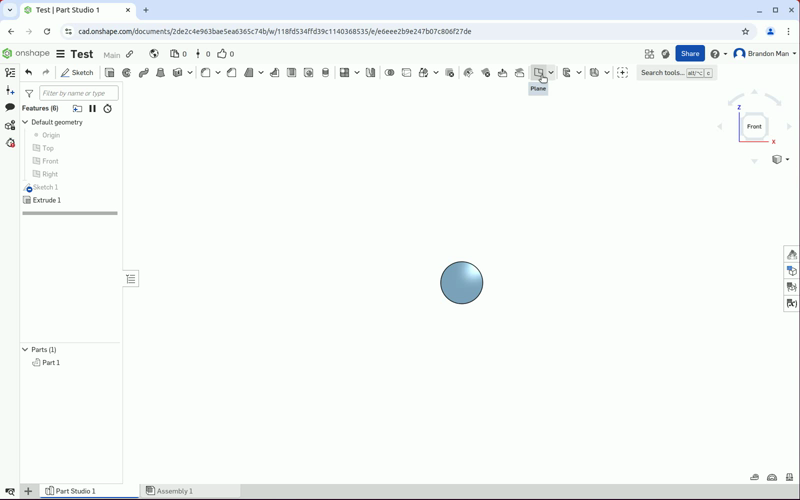
click(541, 75)
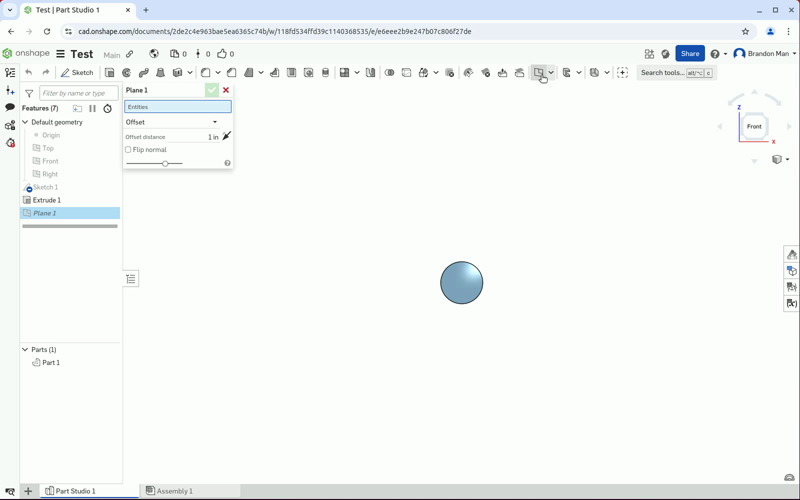
mouse_move(73, 163)
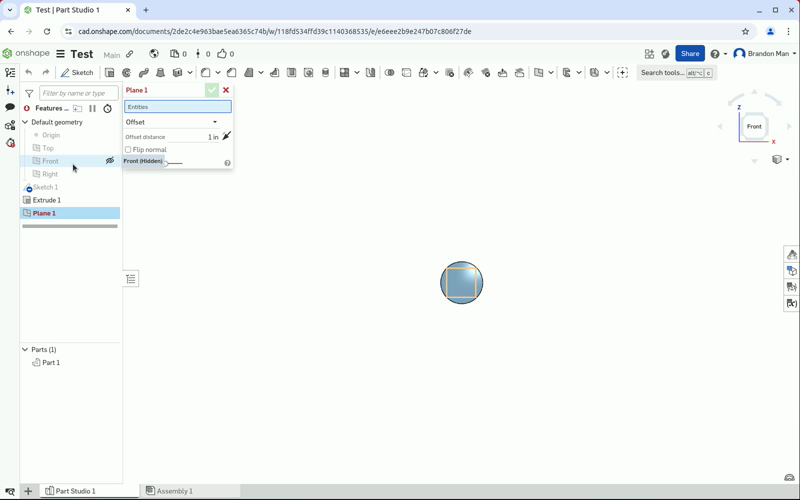
click(73, 163)
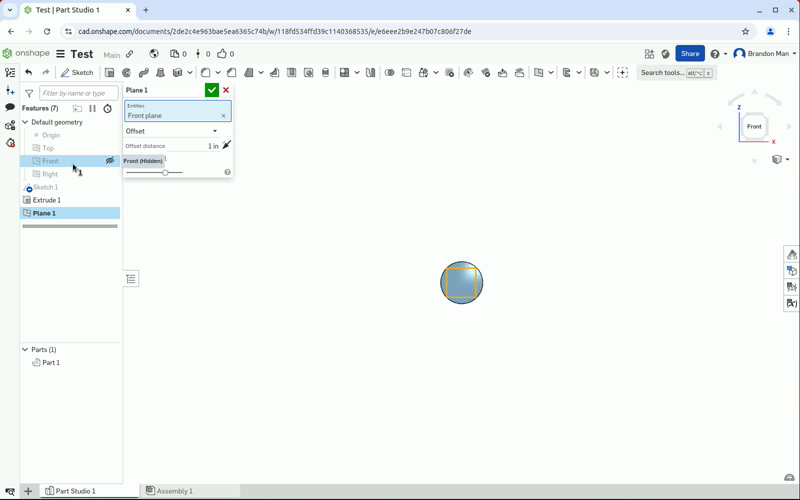
key(tab, 2)
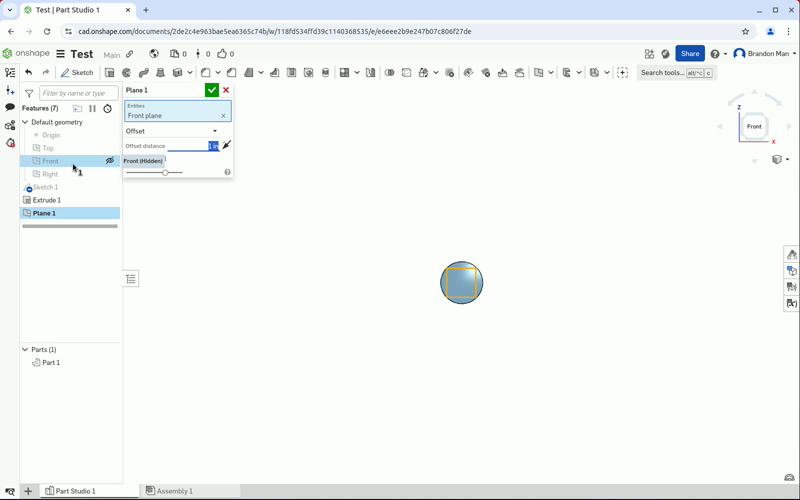
text(8.658)
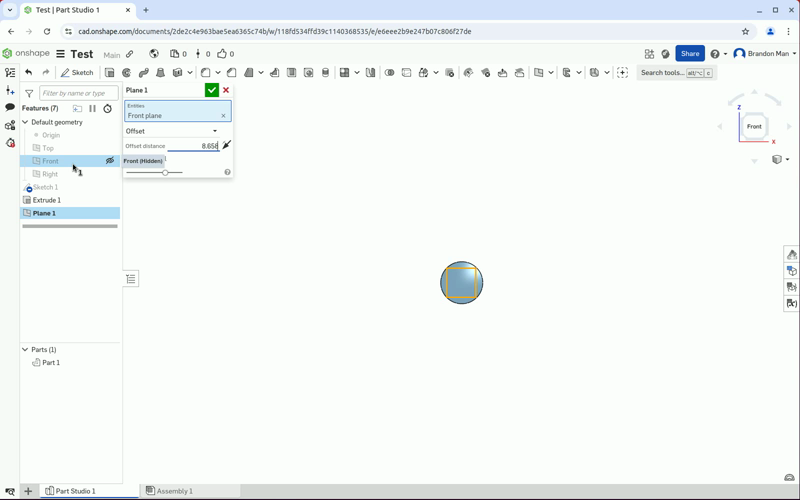
key(enter, 2)
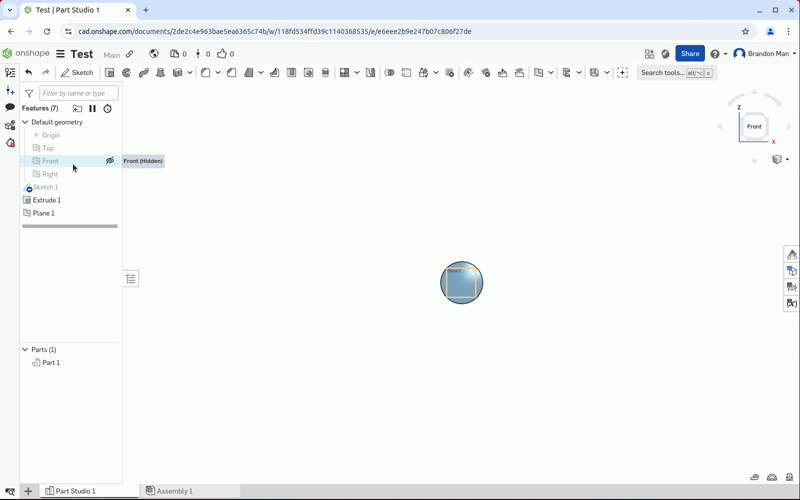
key(shift+s)
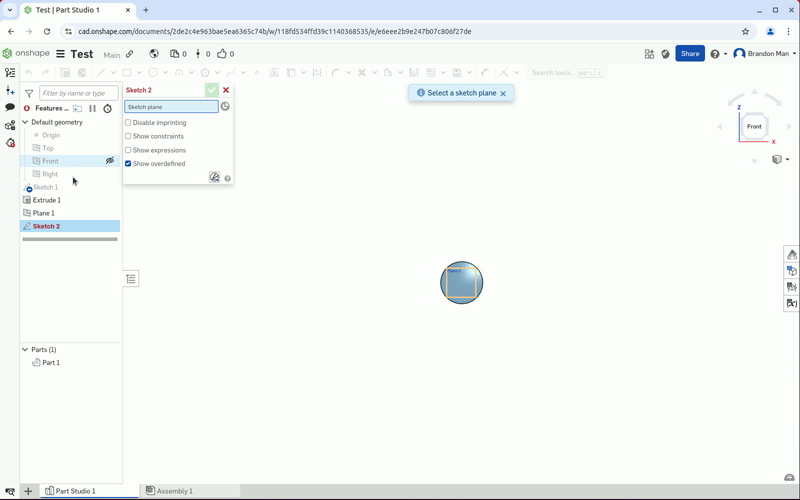
mouse_move(73, 215)
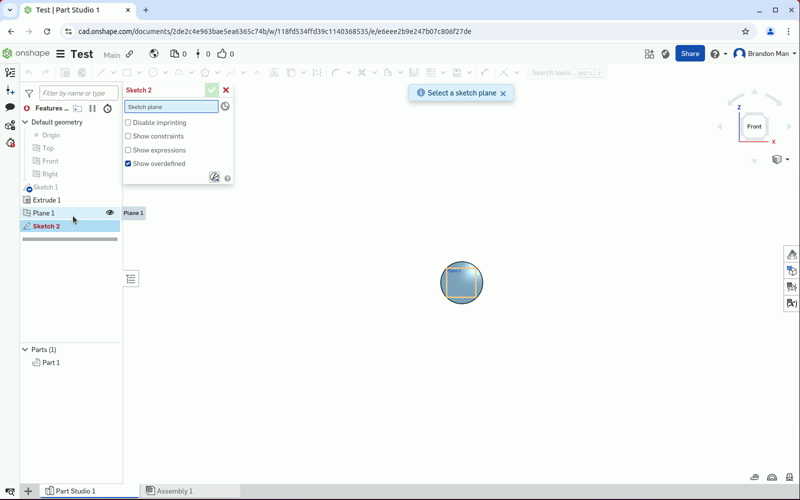
click(73, 215)
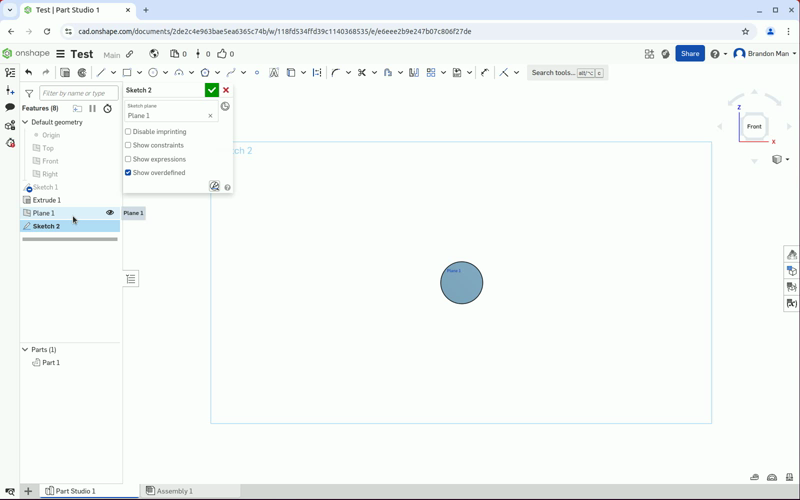
mouse_move(73, 352)
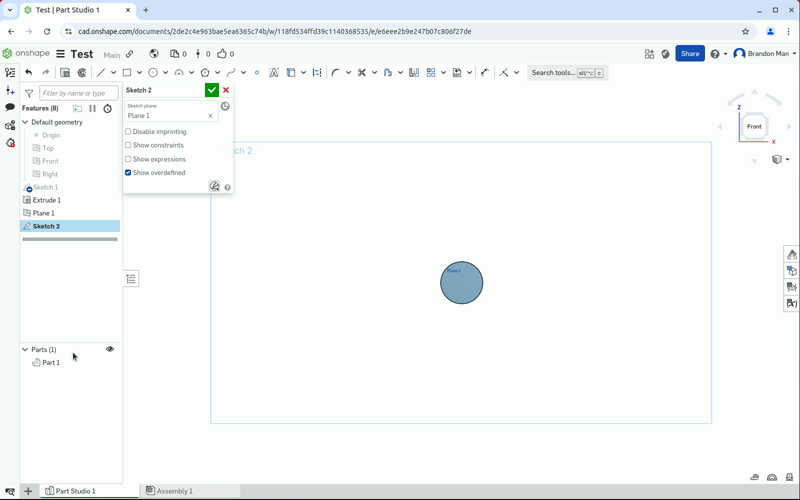
key(y)
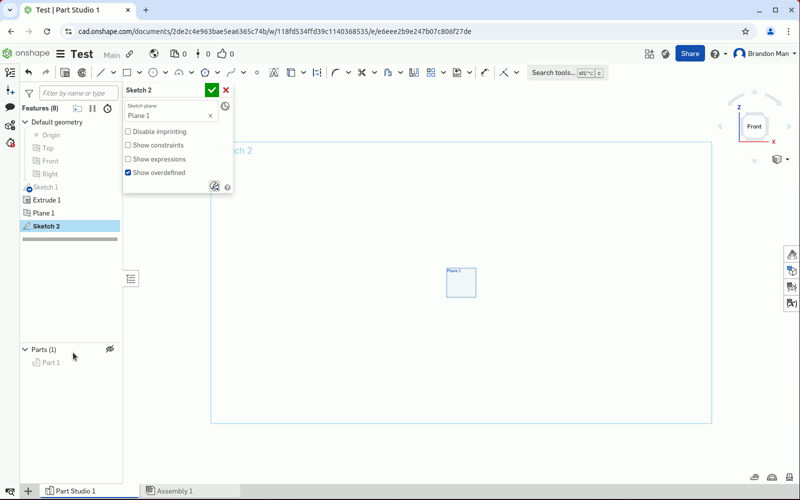
key(l)
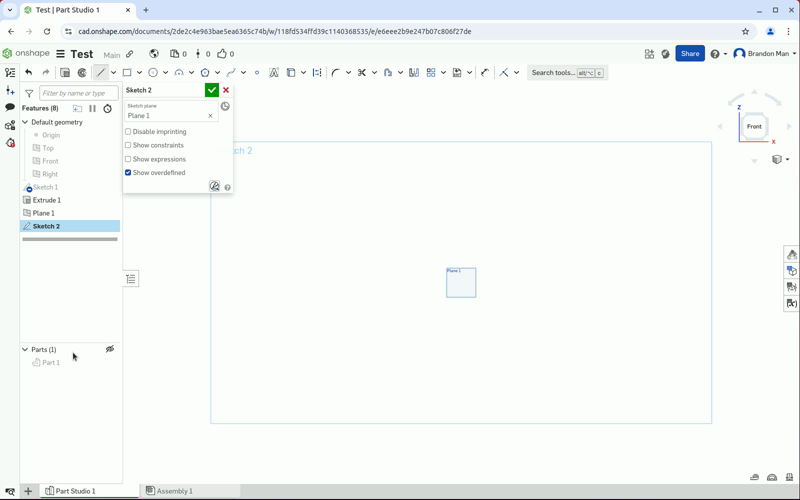
key_down(shift)
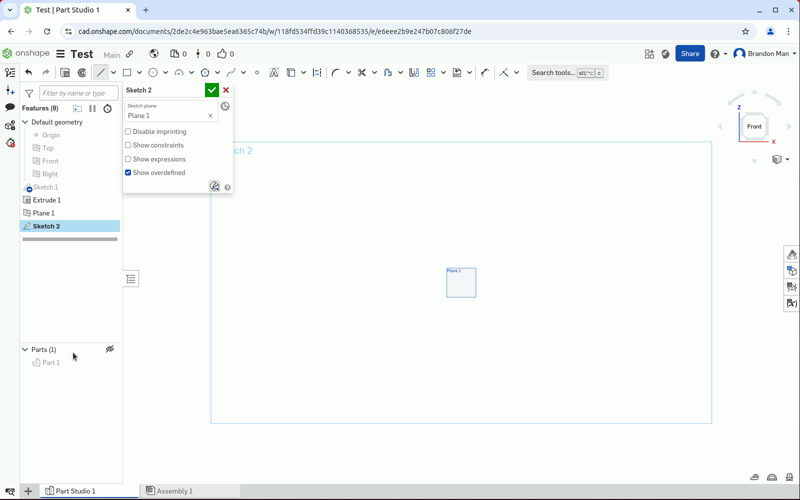
mouse_move(453, 282)
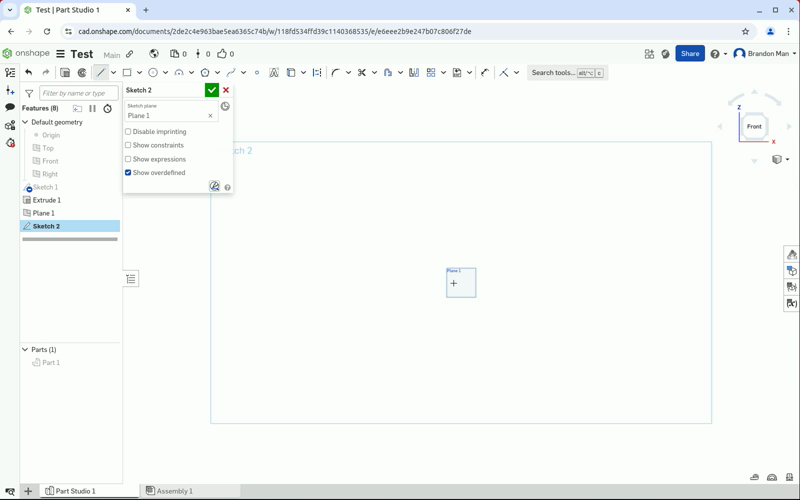
click(453, 282)
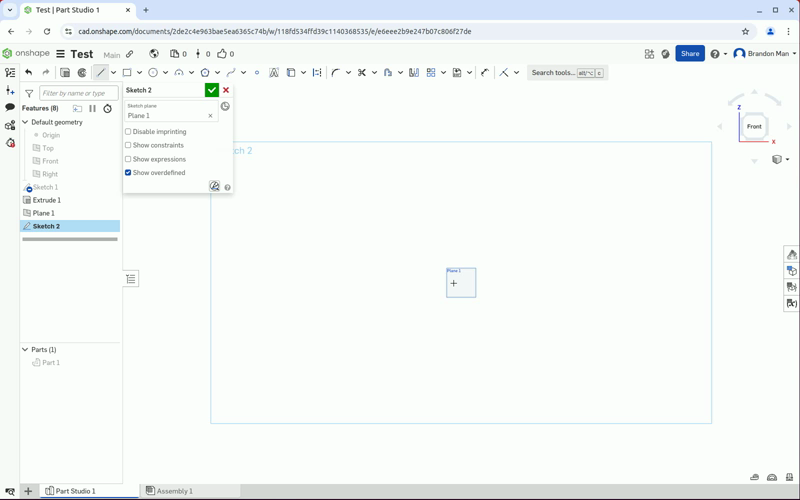
key_up(shift)
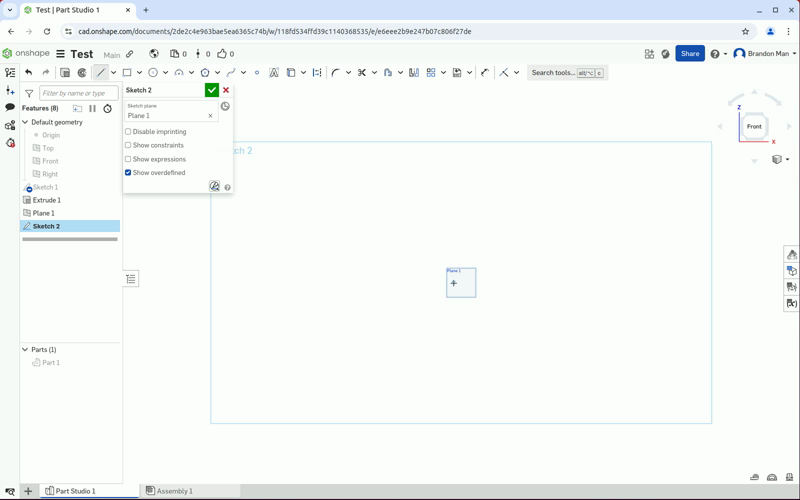
key_down(shift)
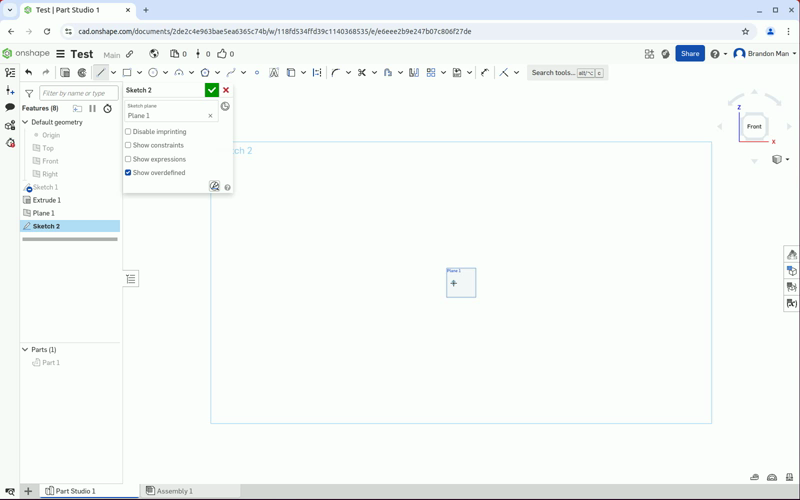
mouse_move(483, 282)
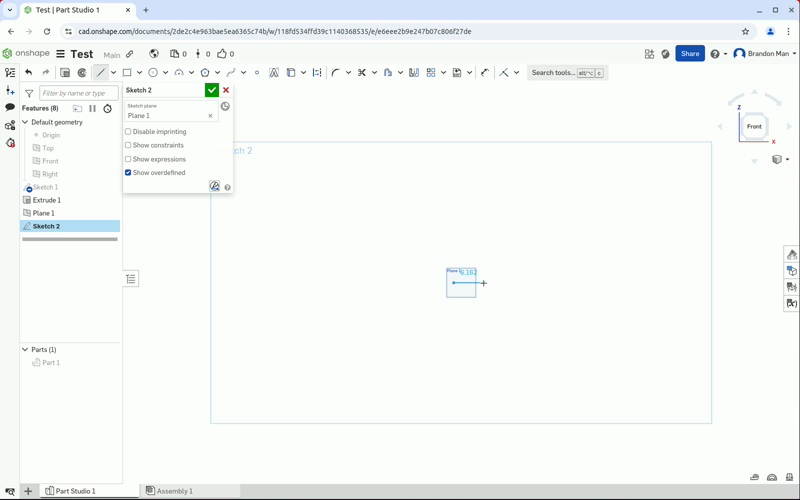
mouse_move(469, 282)
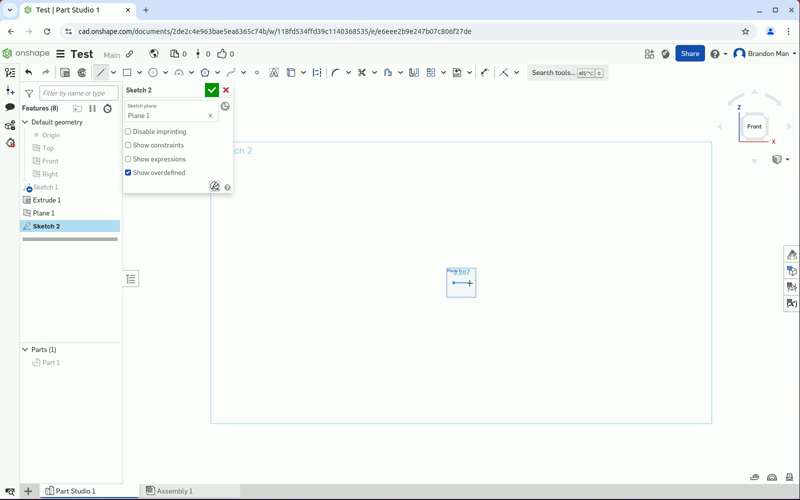
click(469, 282)
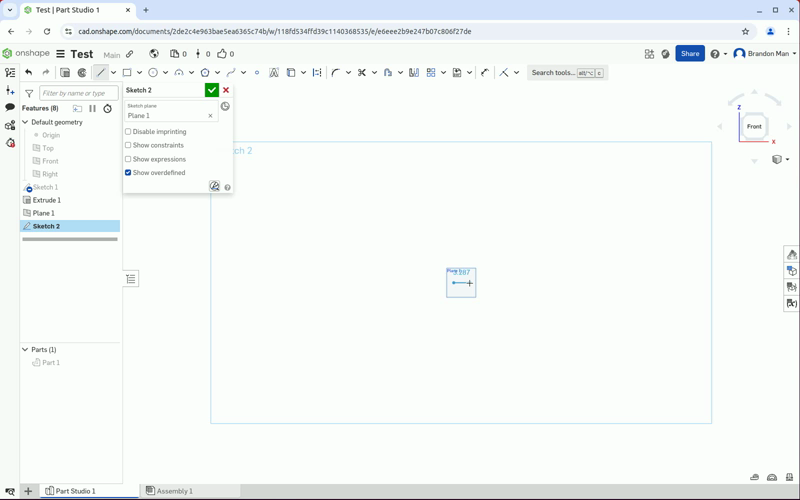
key_up(shift)
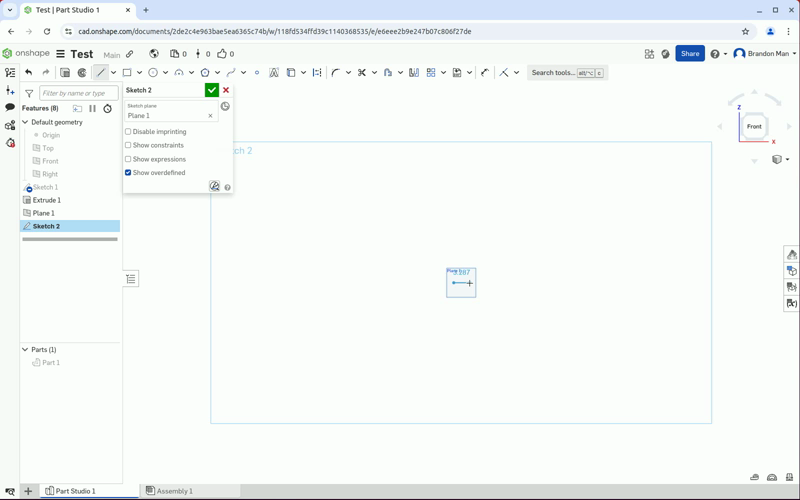
key_down(shift)
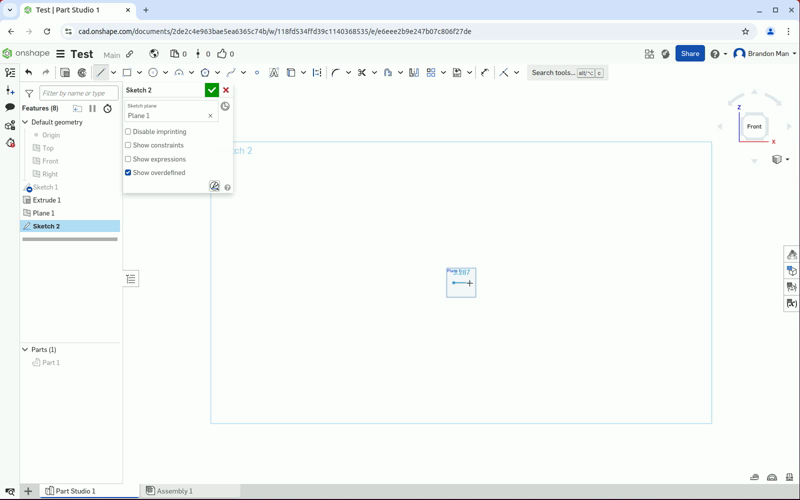
mouse_move(499, 282)
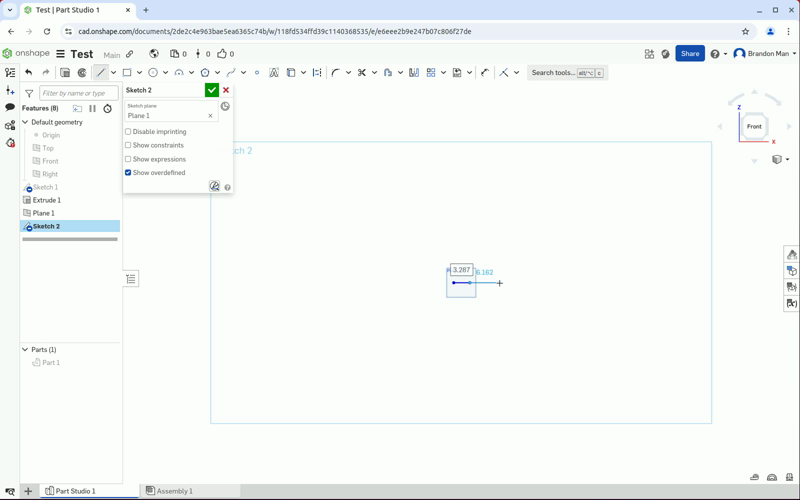
mouse_move(469, 265)
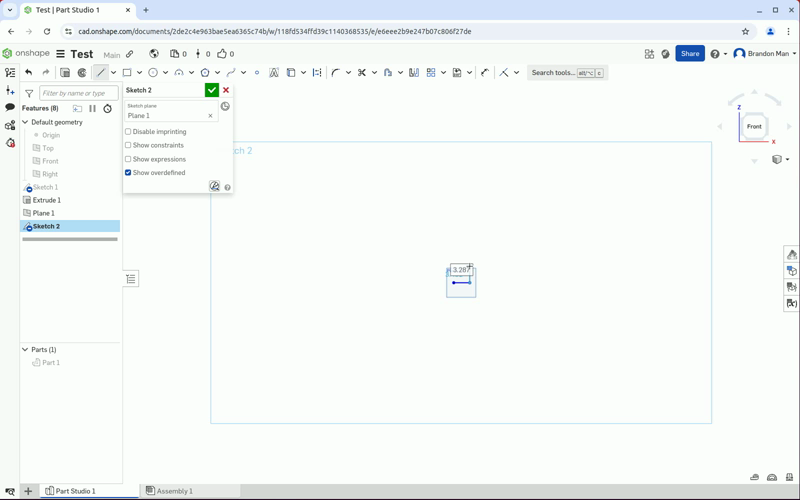
click(469, 265)
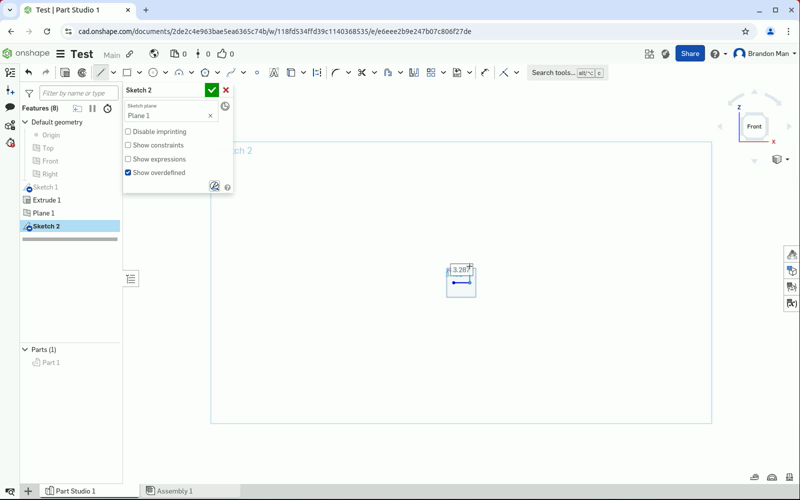
key_up(shift)
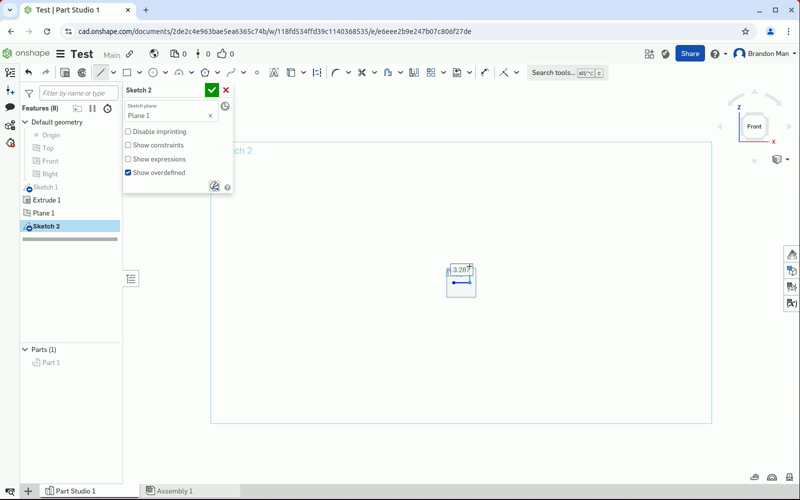
key_down(shift)
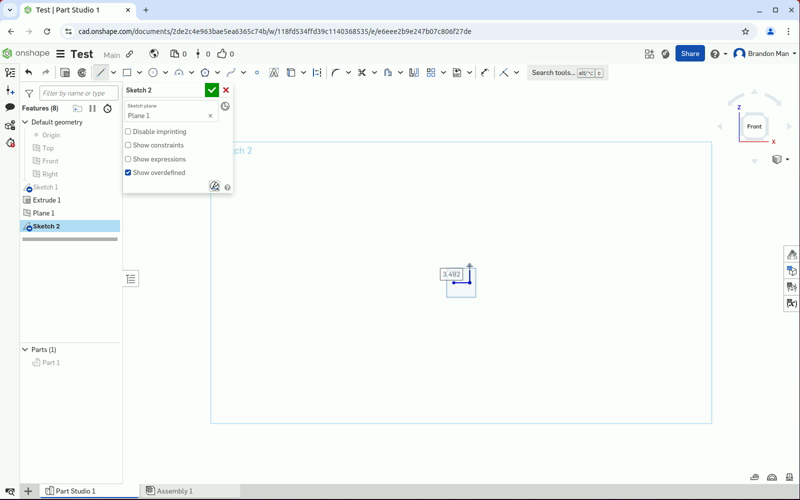
mouse_move(499, 265)
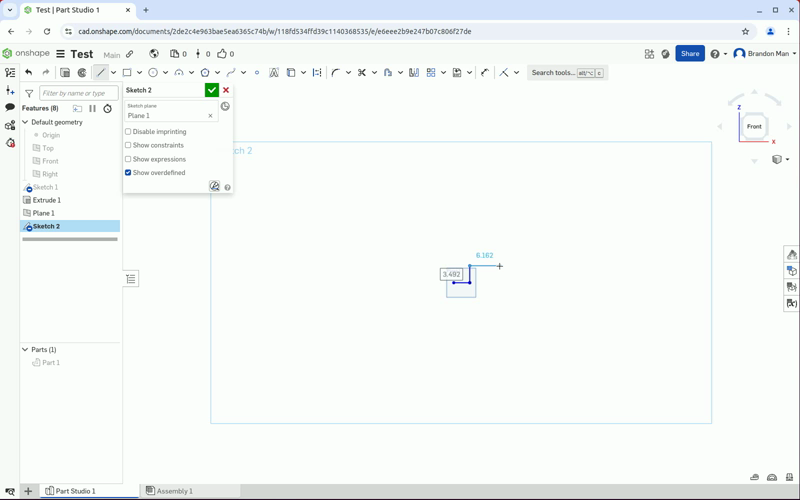
mouse_move(453, 265)
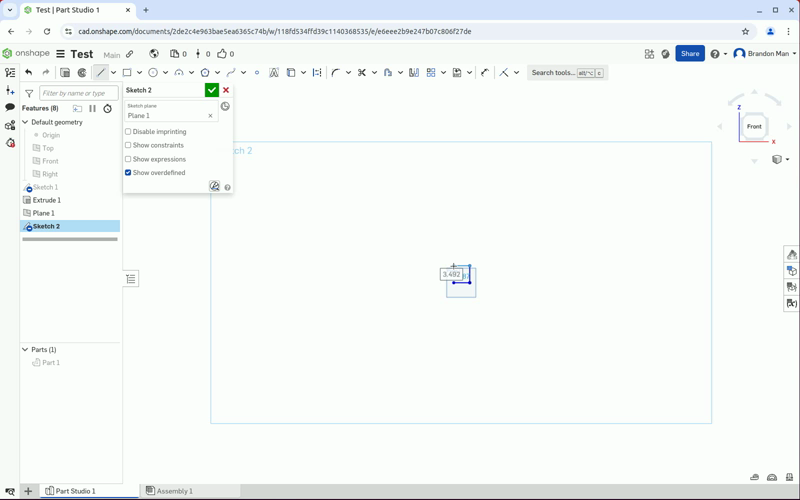
click(453, 265)
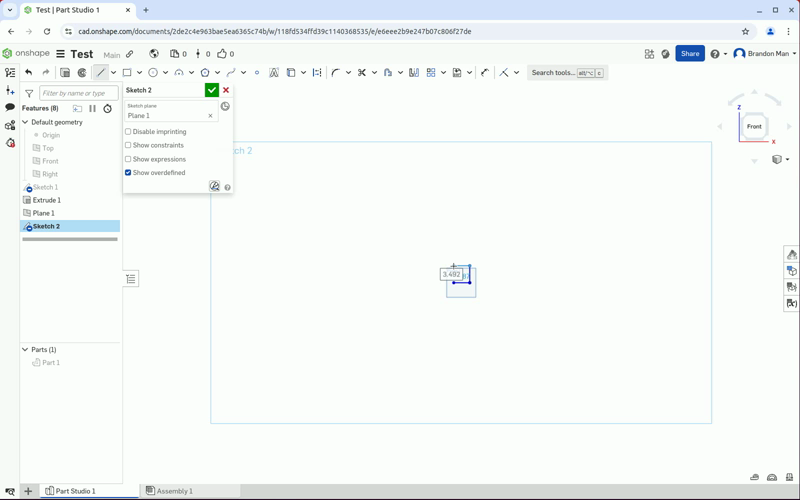
key_up(shift)
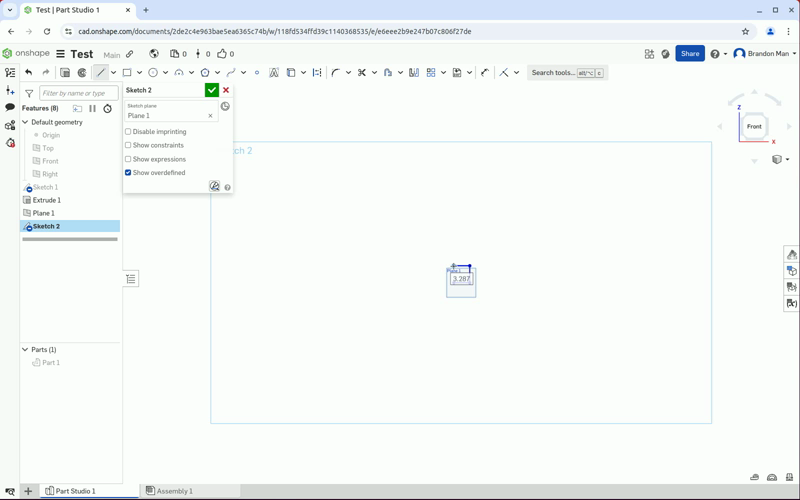
mouse_move(483, 265)
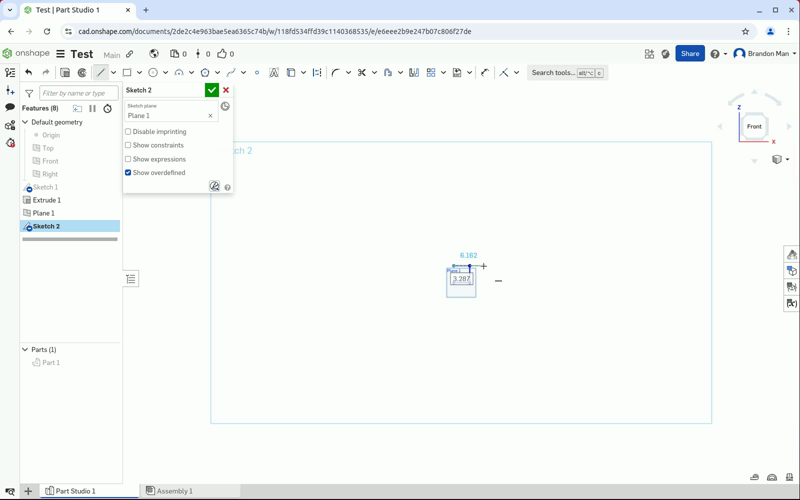
key_down(shift)
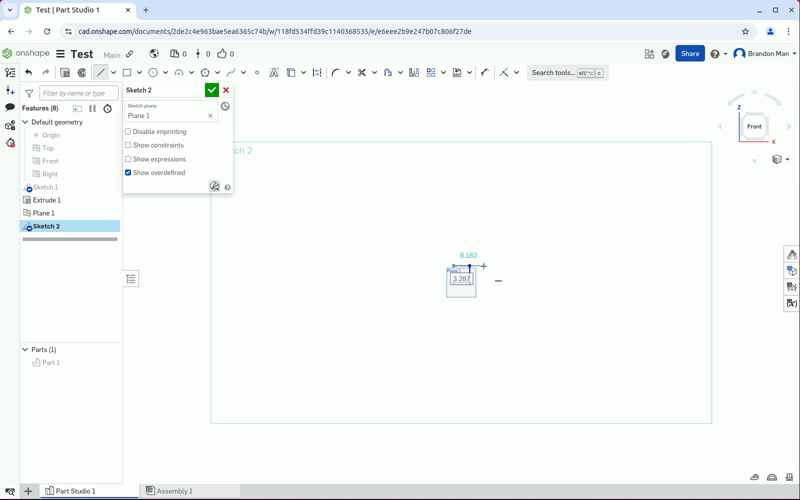
mouse_move(453, 282)
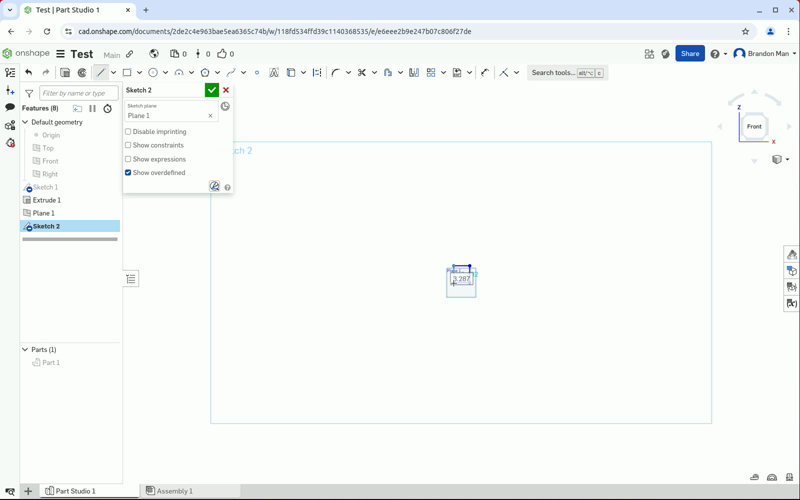
key_up(shift)
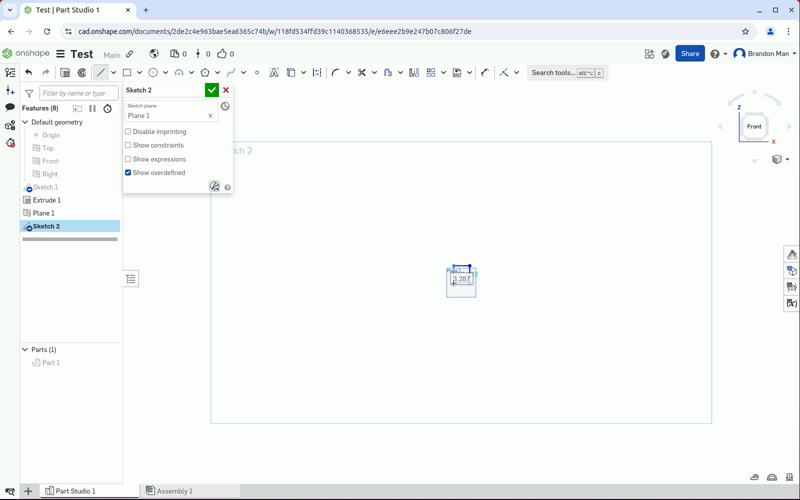
click(453, 282)
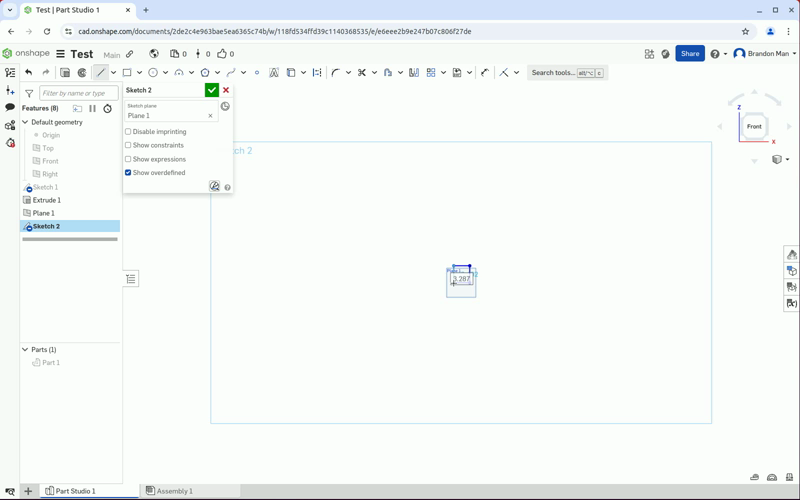
key(esc)
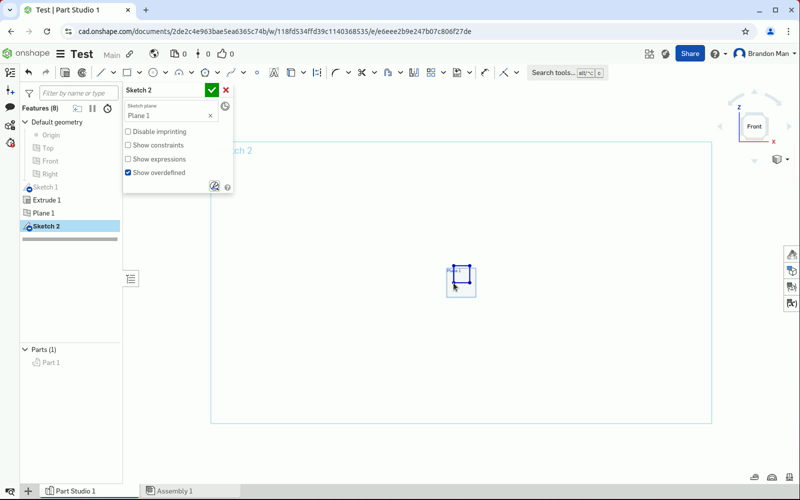
mouse_move(464, 271)
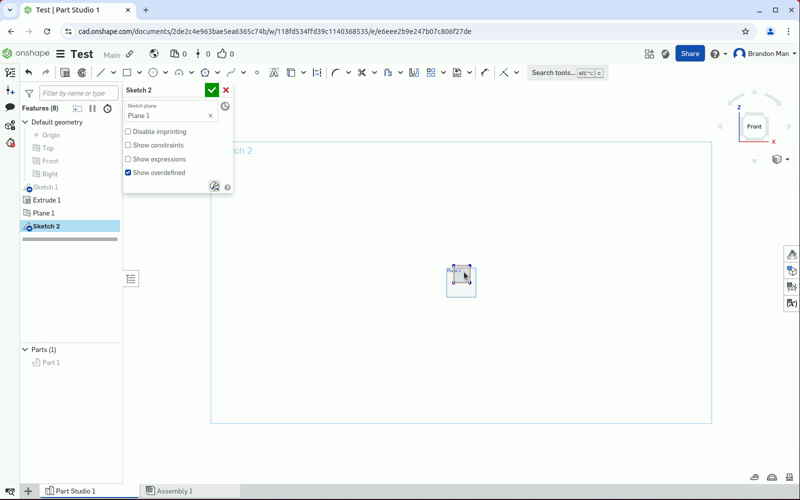
scroll(6)
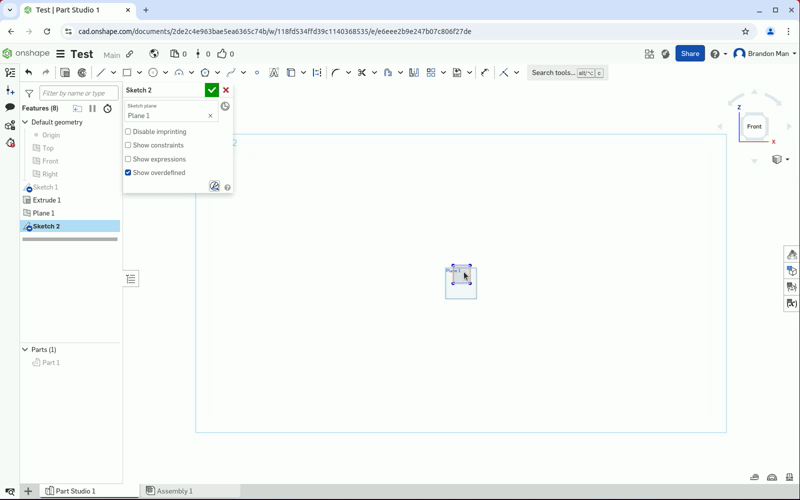
scroll(6)
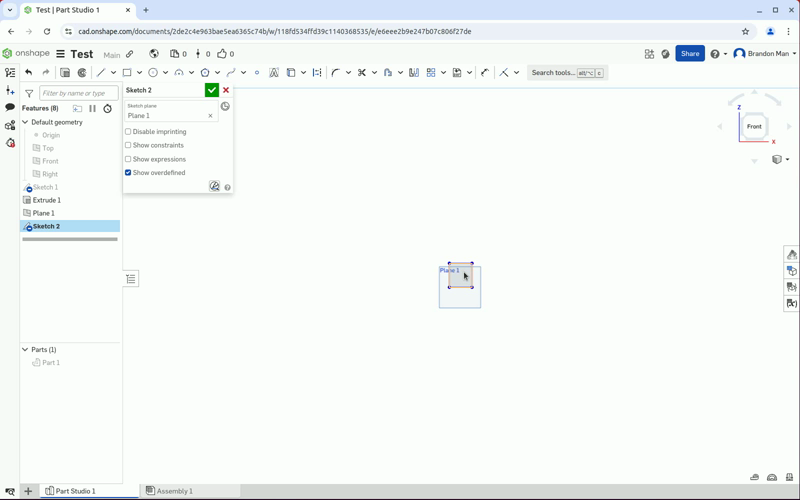
scroll(6)
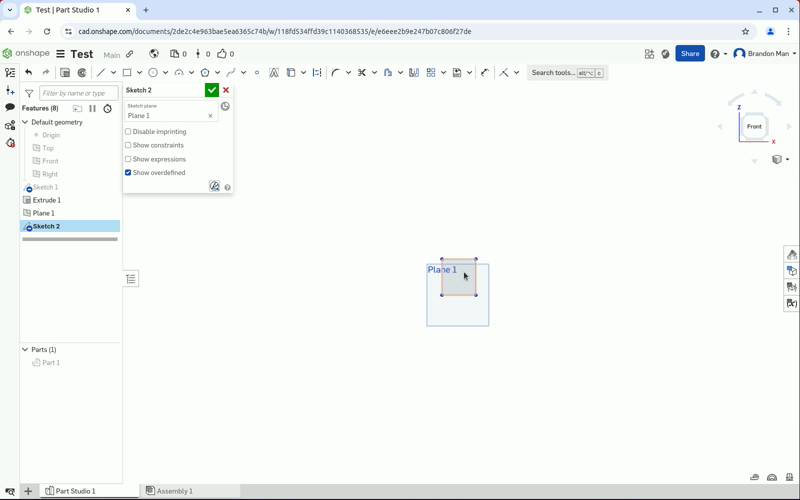
scroll(6)
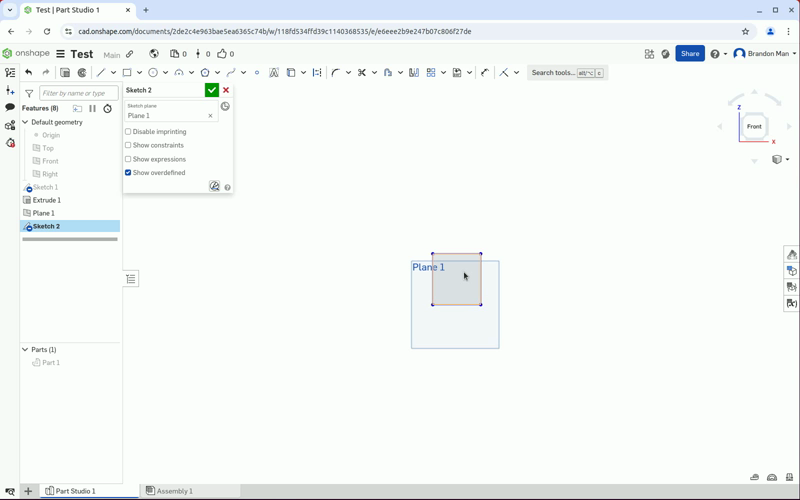
scroll(6)
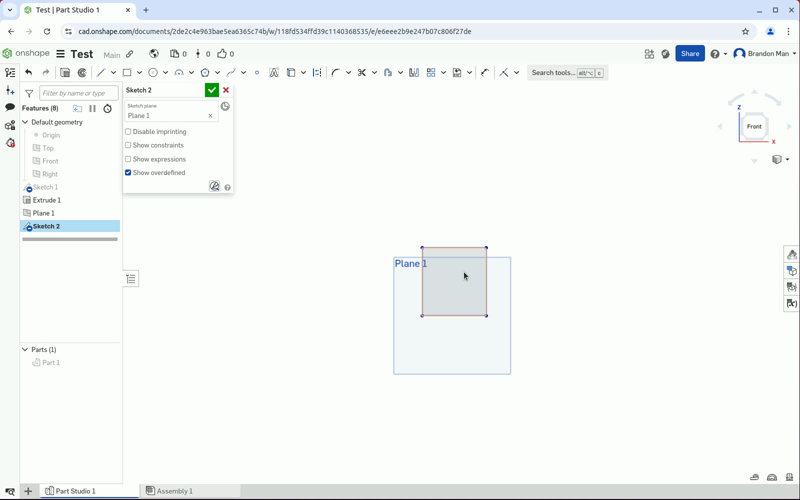
scroll(6)
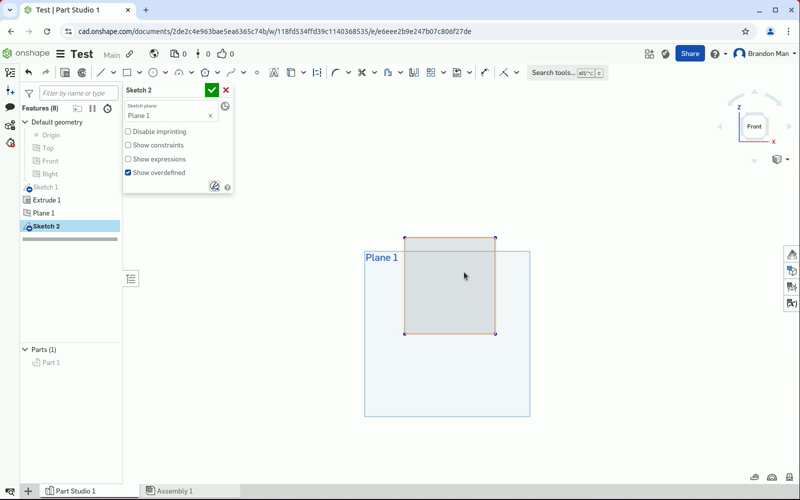
scroll(6)
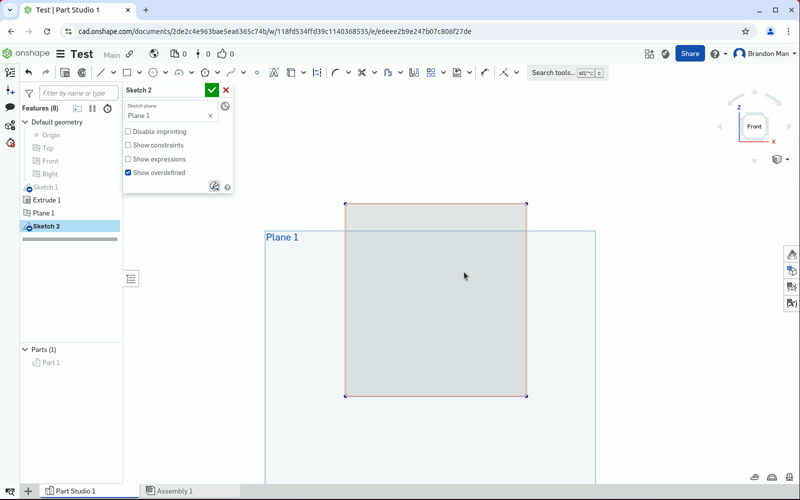
click(464, 271)
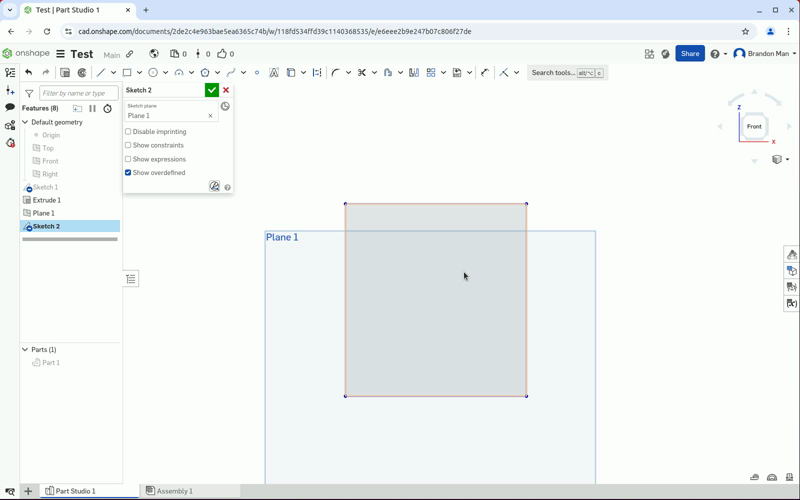
scroll(-6)
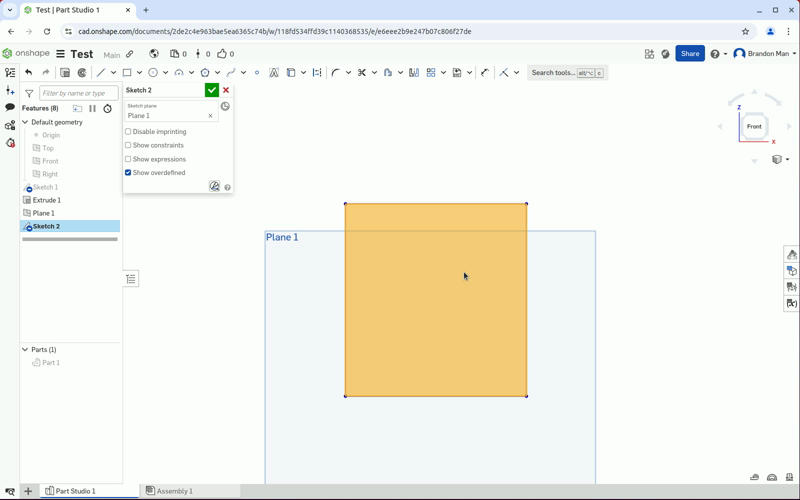
scroll(-6)
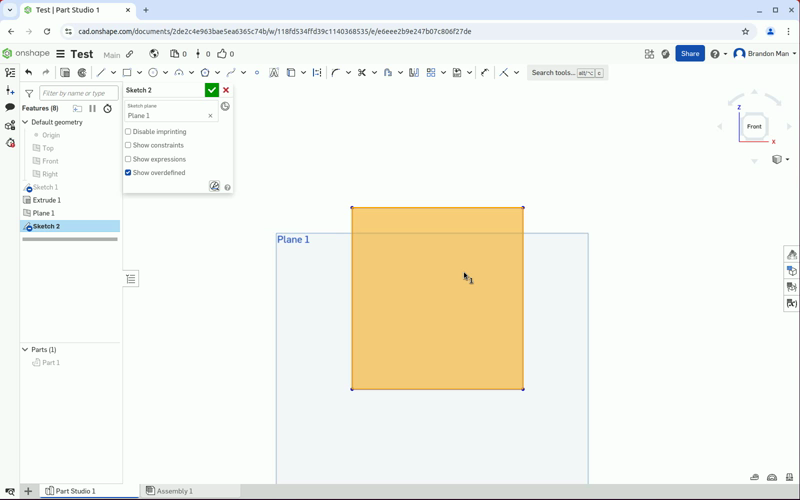
scroll(-6)
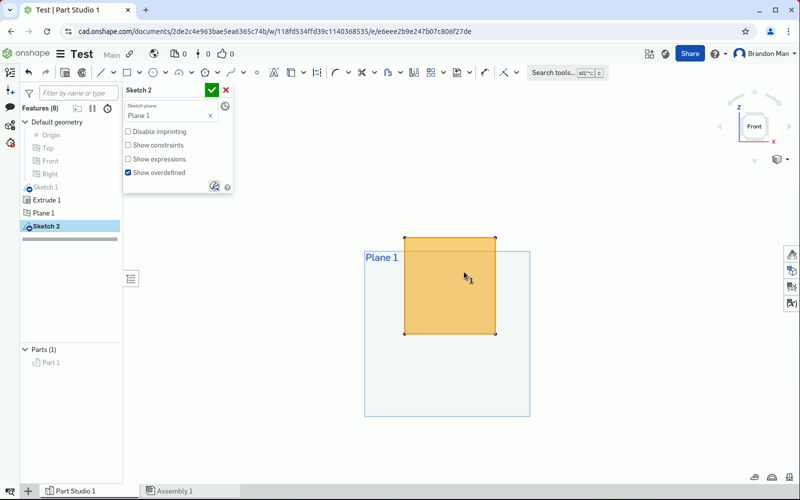
scroll(-6)
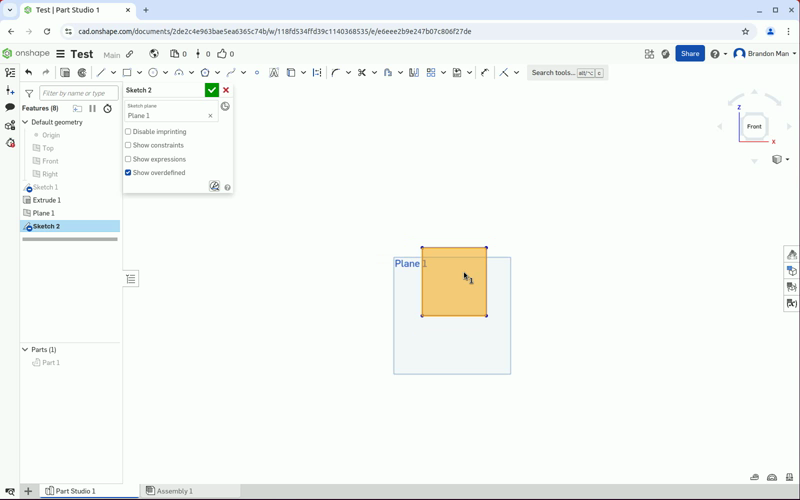
scroll(-6)
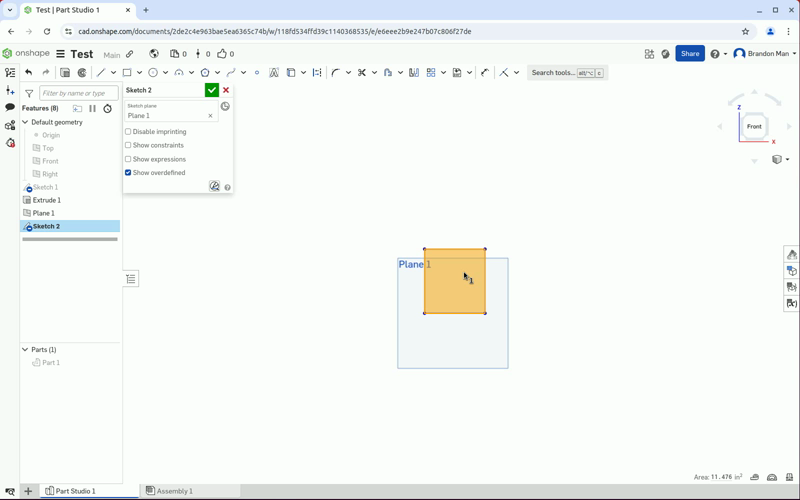
scroll(-6)
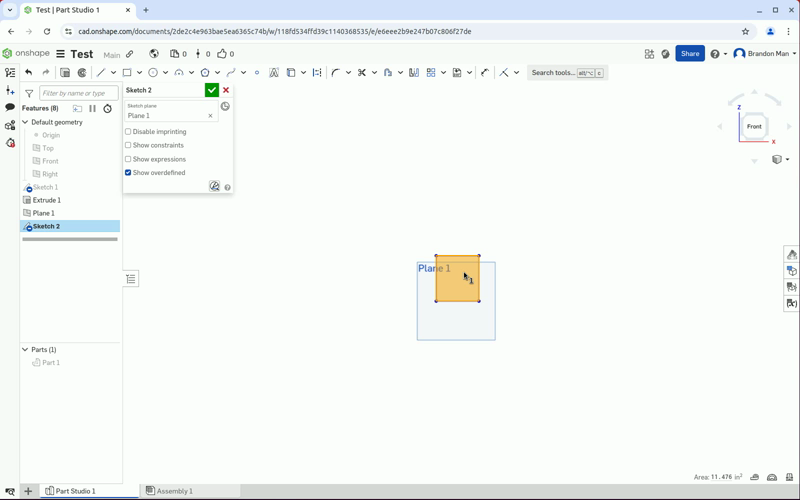
scroll(-6)
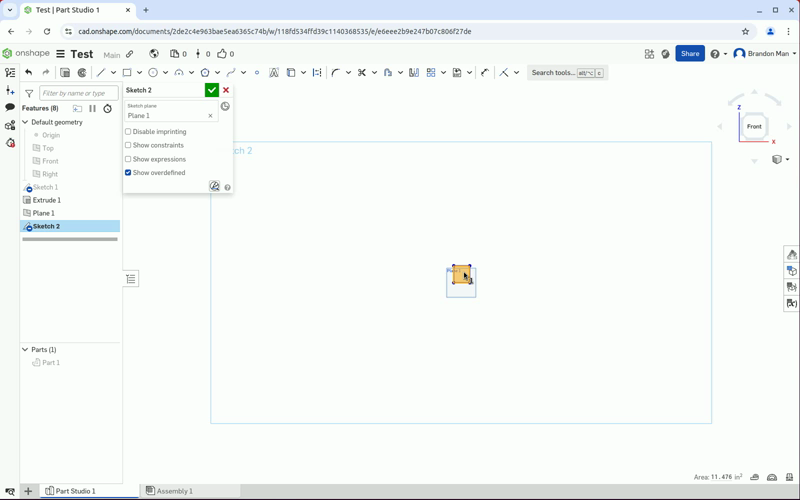
mouse_move(73, 352)
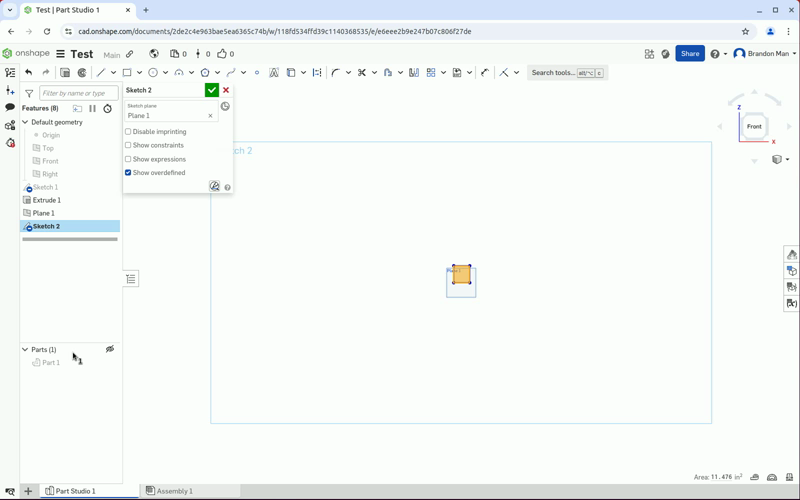
key(shift+y)
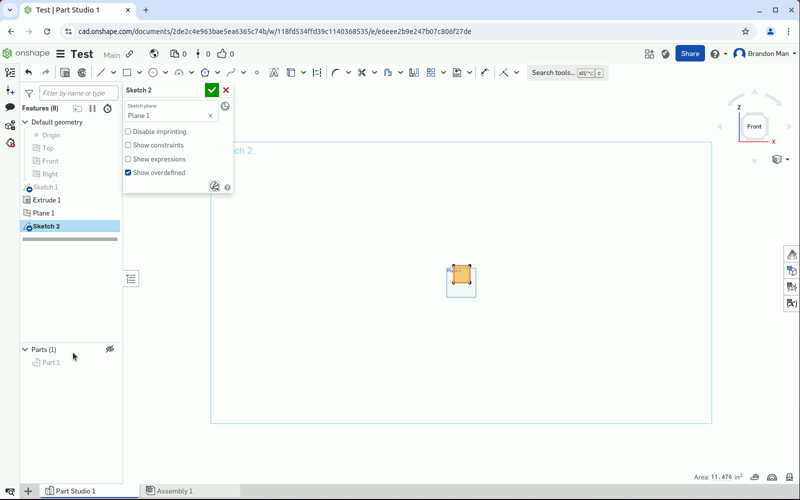
key(shift+e)
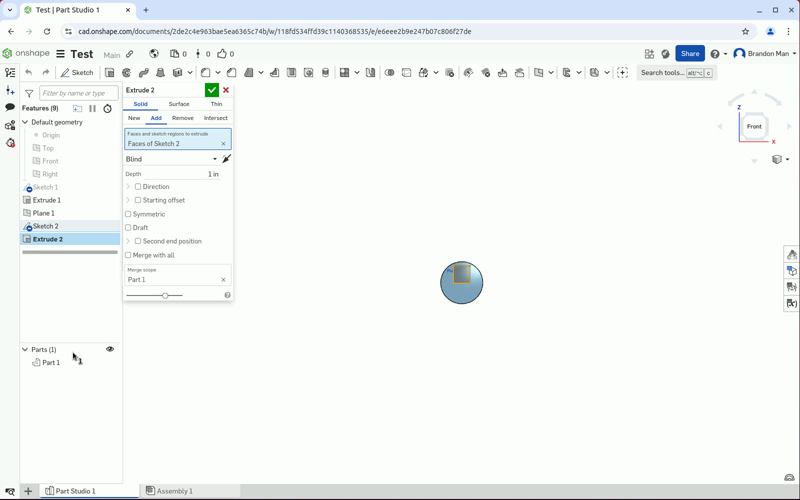
mouse_move(143, 106)
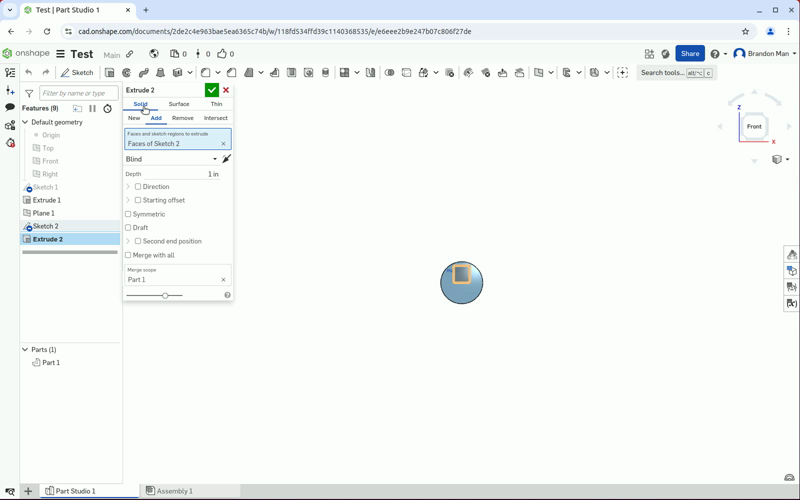
click(143, 106)
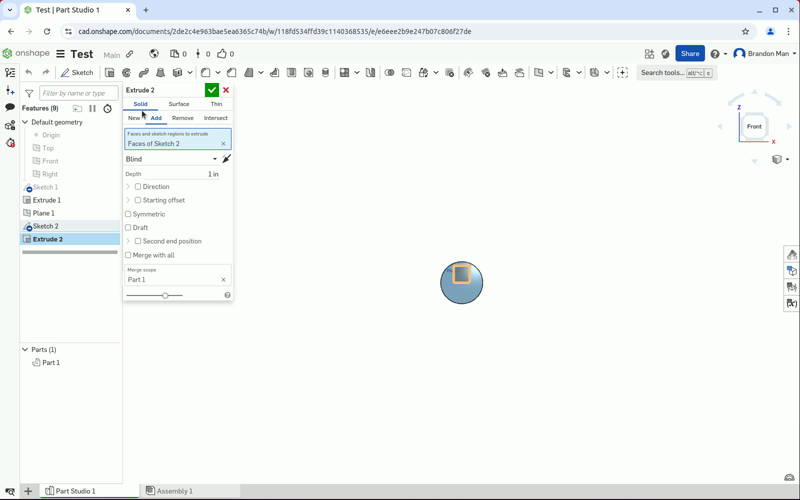
mouse_move(137, 120)
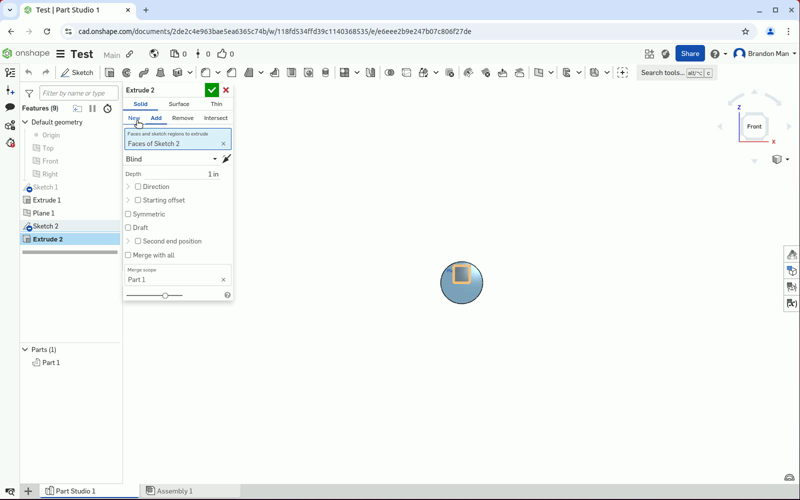
click(137, 120)
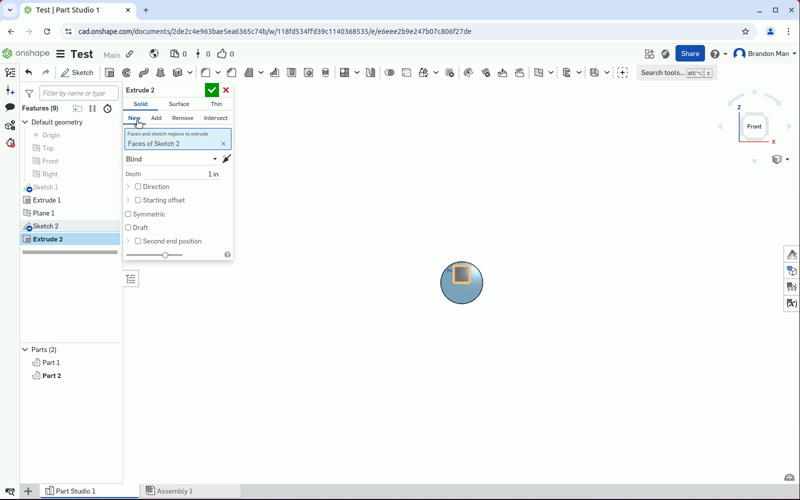
key(tab, 4)
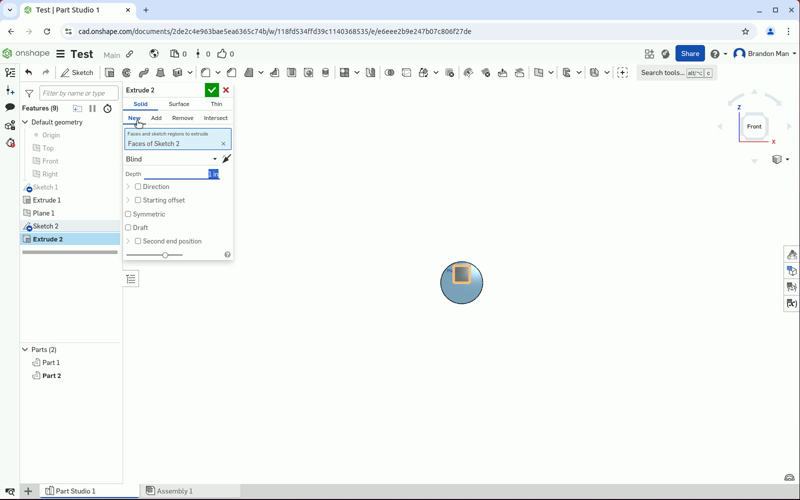
text(14.443)
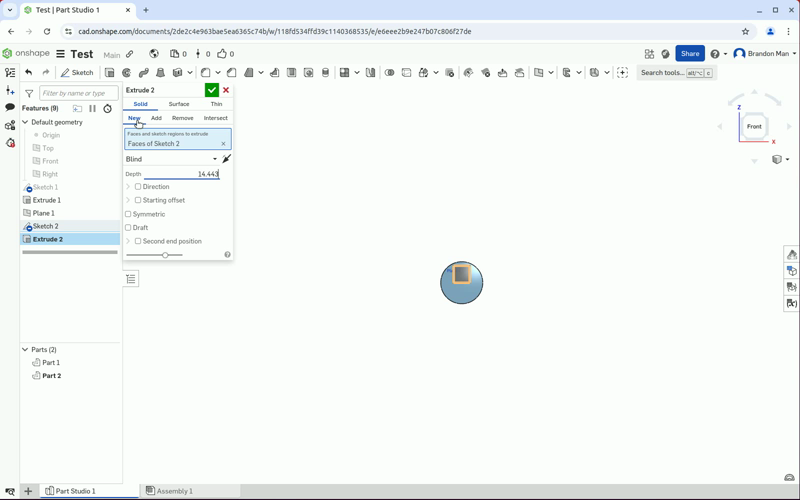
key(enter)
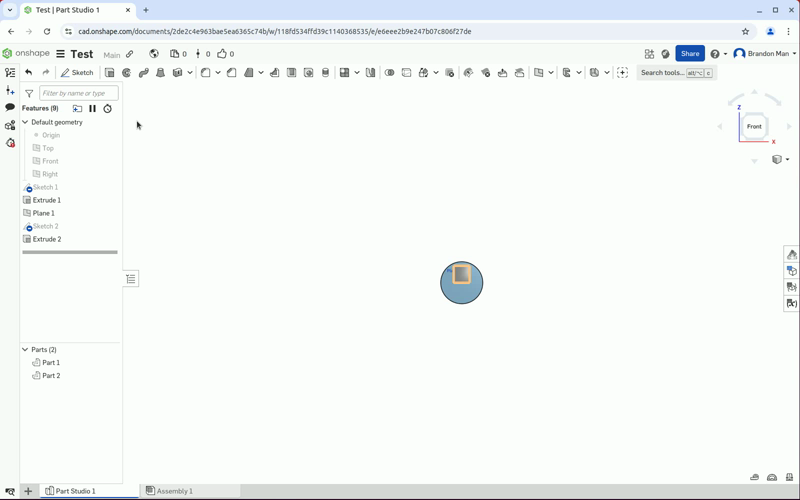
key(shift+h)
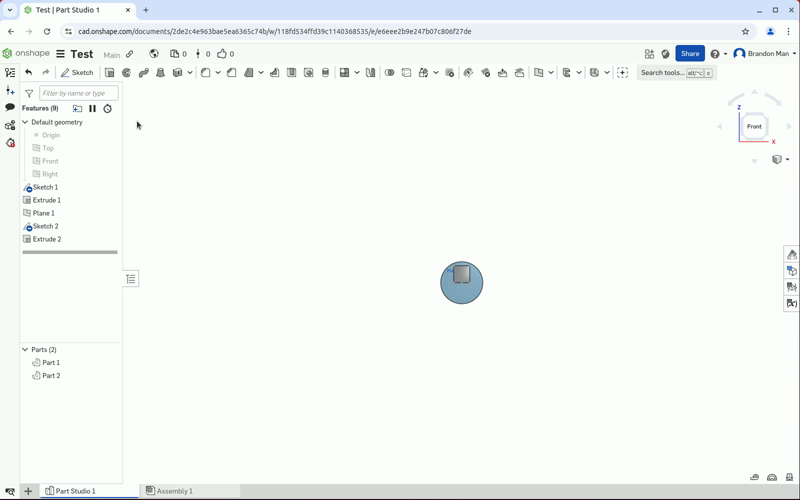
key(shift+h)
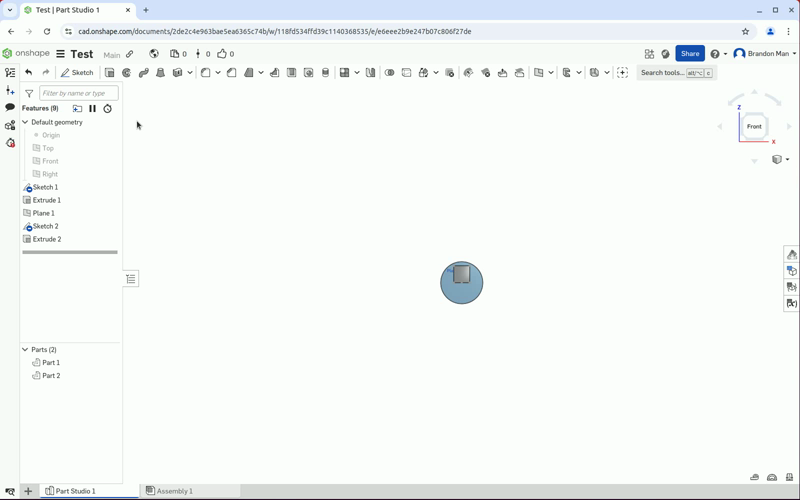
key(shift+7)
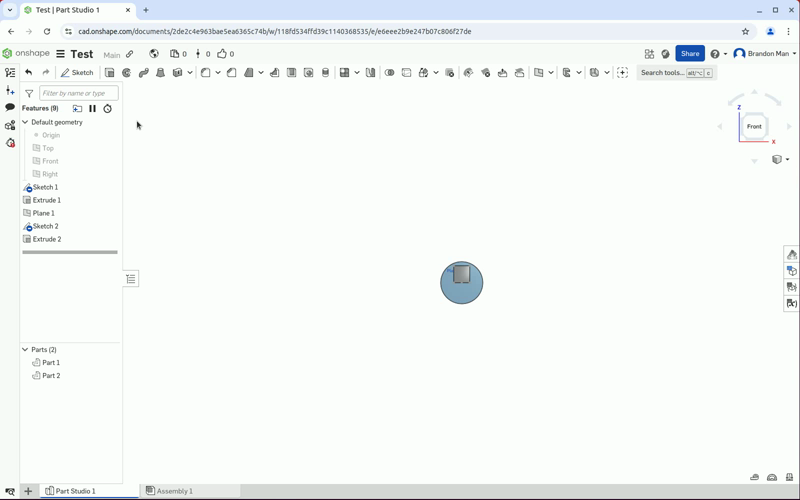
key(left, 2)
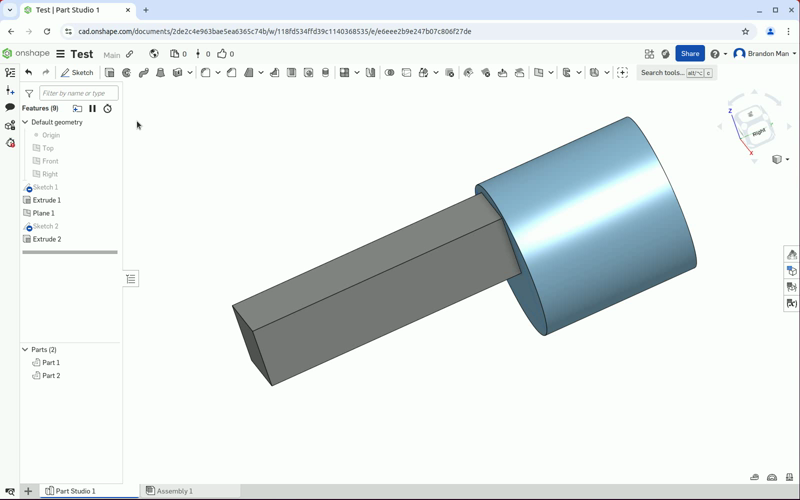
key(down, 2)
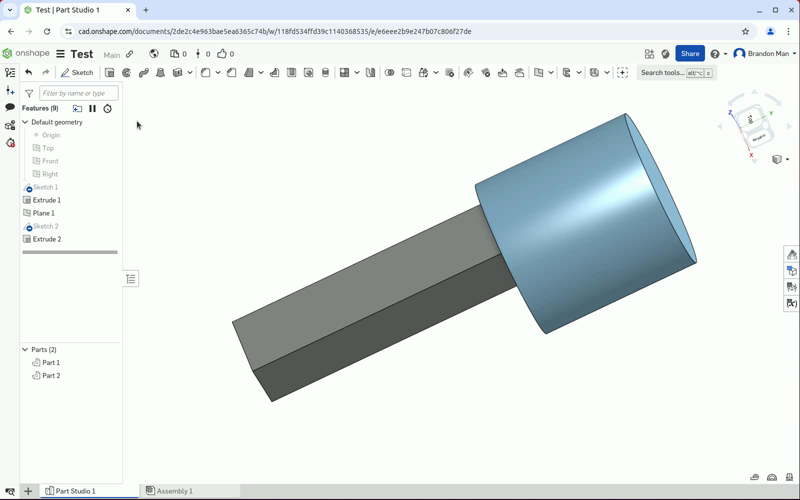
key(up, 2)
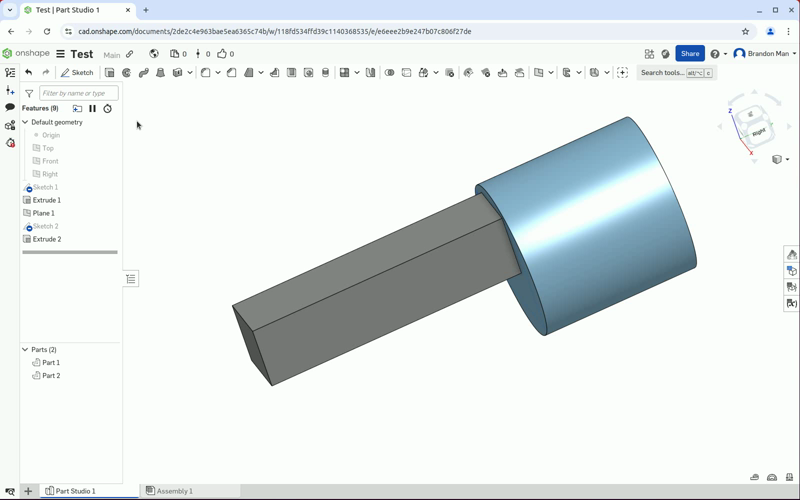
key(right, 2)
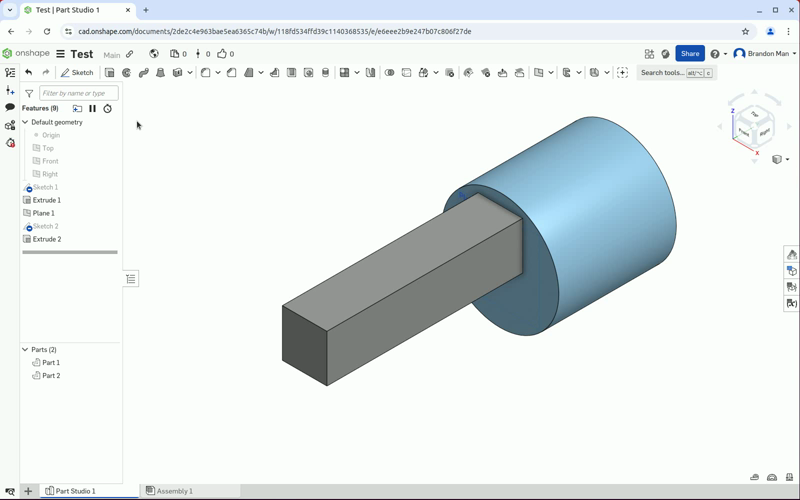
mouse_move(73, 189)
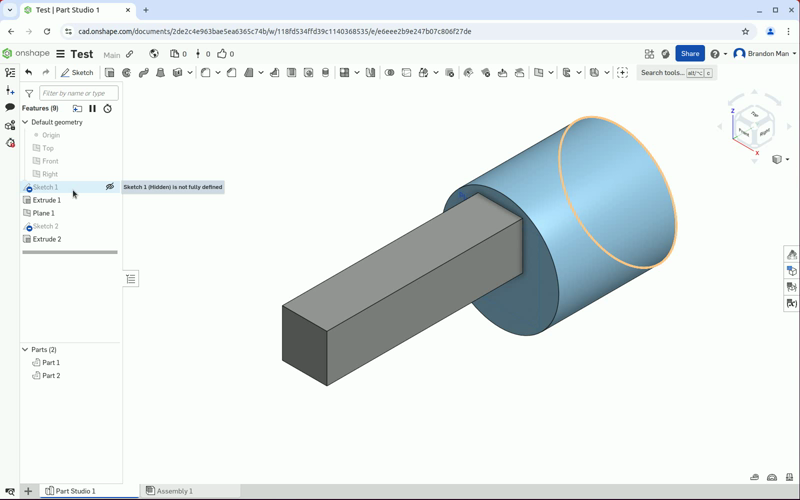
click(73, 189)